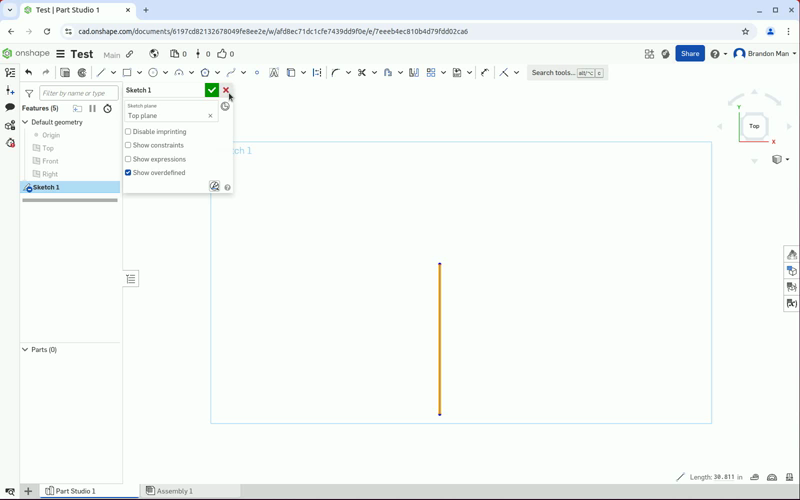
key(shift+h)
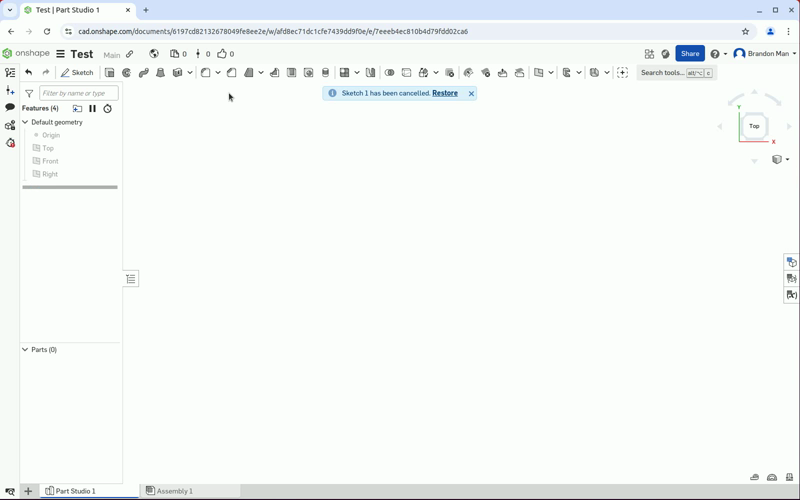
mouse_move(73, 352)
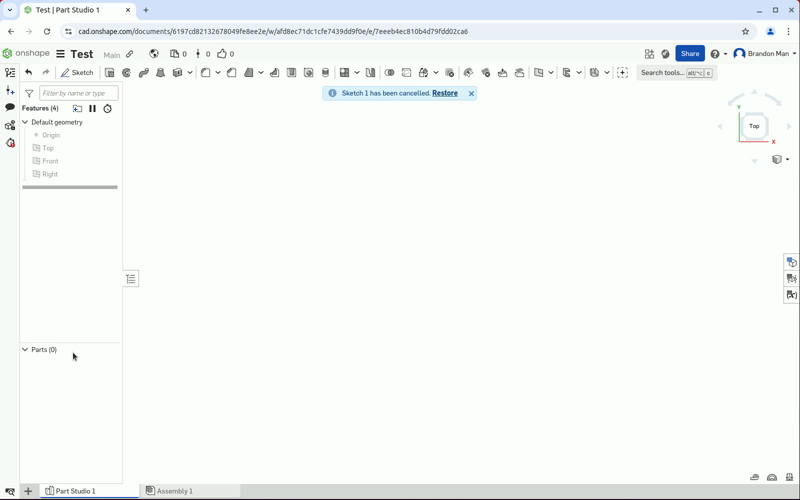
key(y)
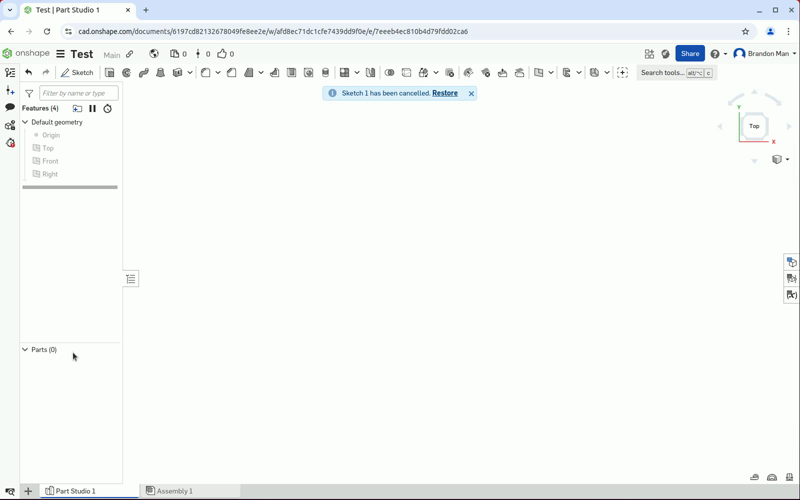
key(shift+p)
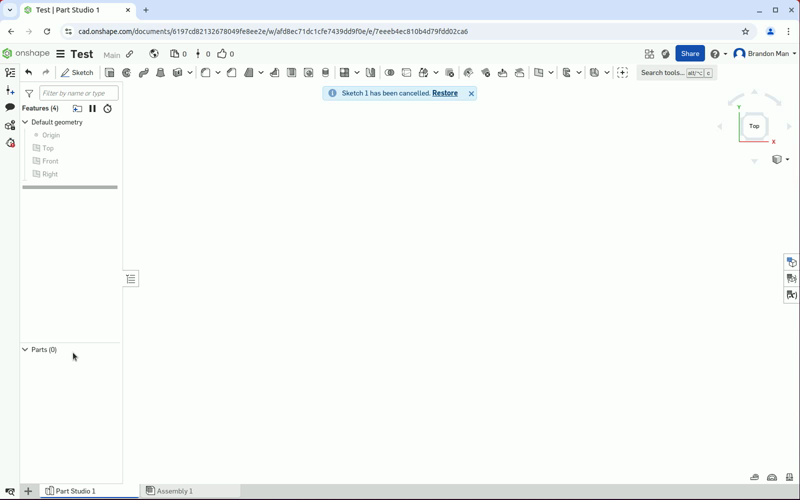
key(space)
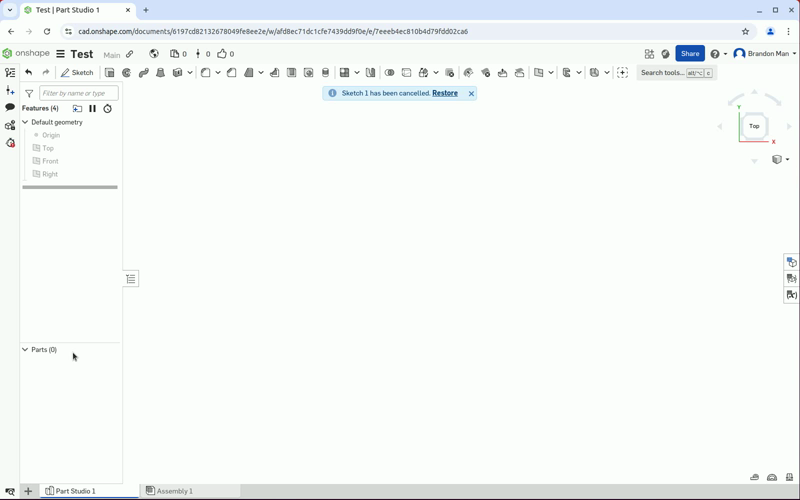
key_down(shift)
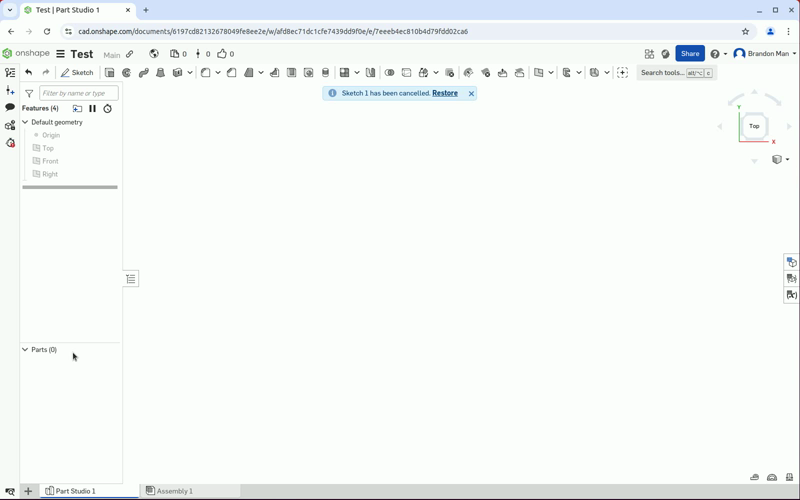
key(up)
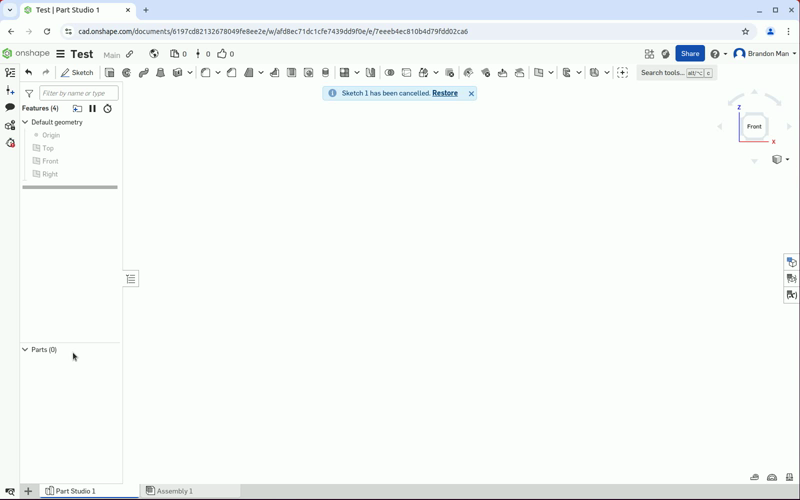
key_up(shift)
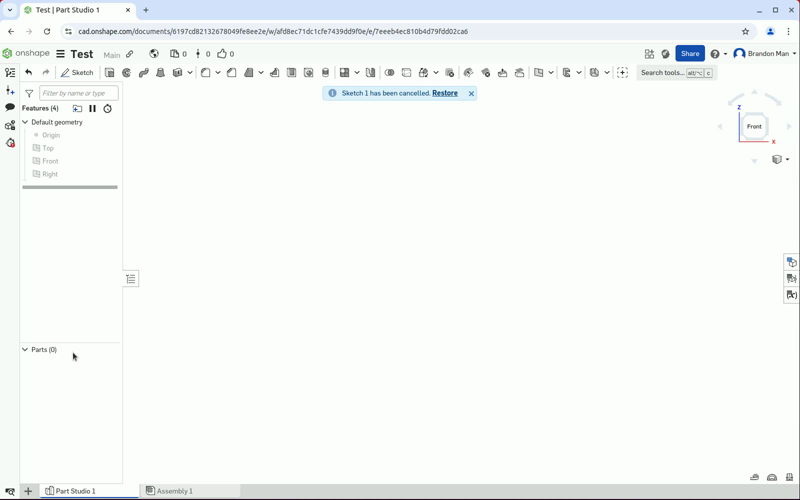
mouse_move(73, 352)
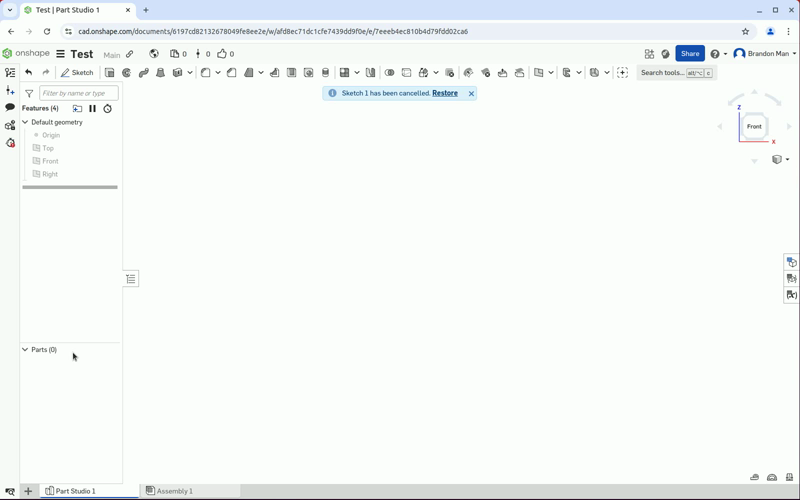
key(shift+y)
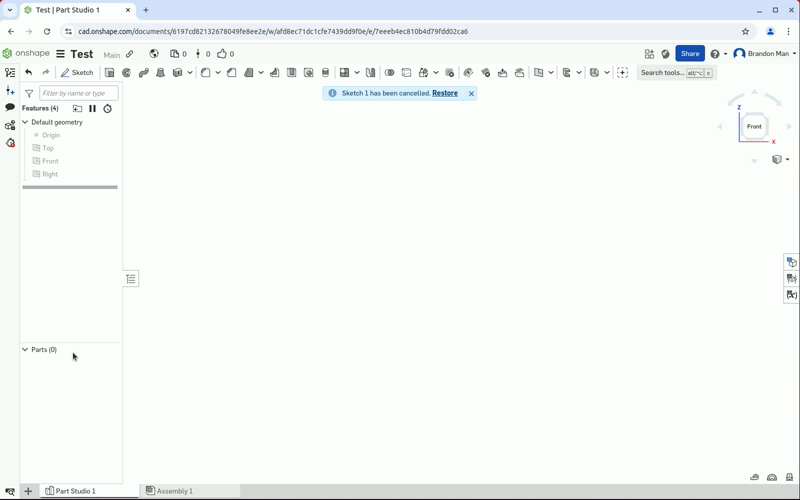
key(shift+s)
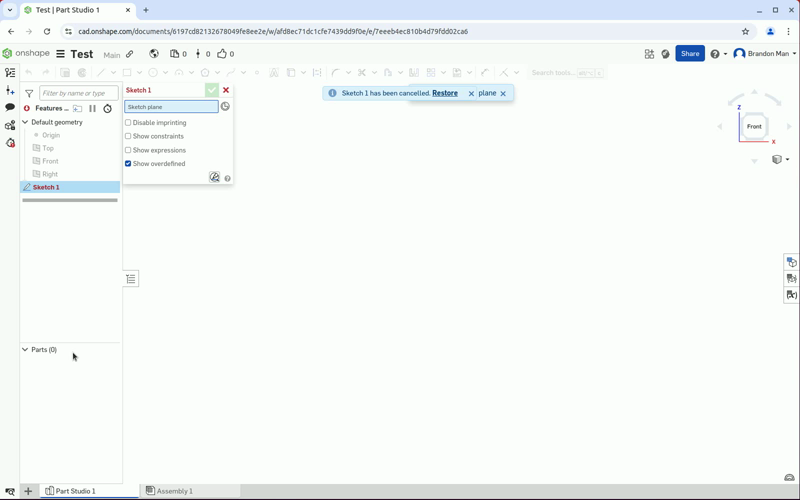
mouse_move(73, 163)
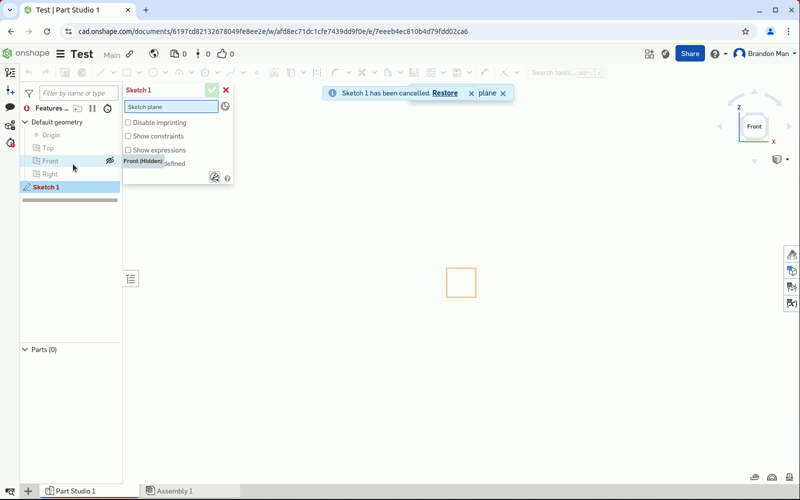
click(73, 163)
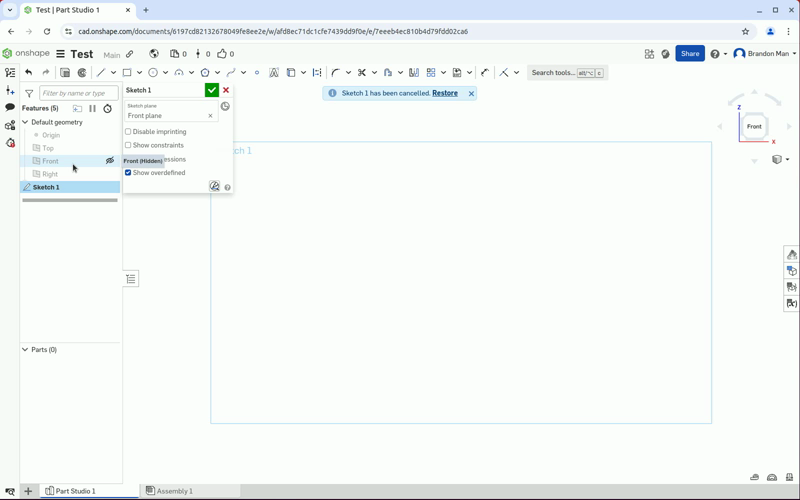
mouse_move(73, 352)
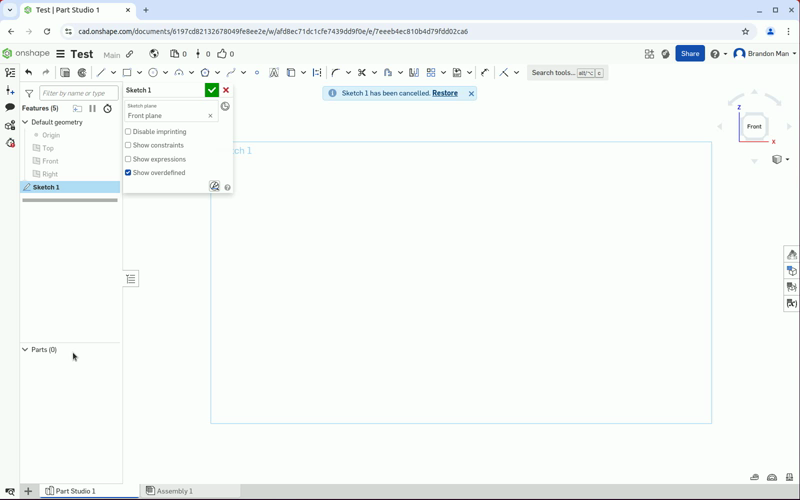
key(y)
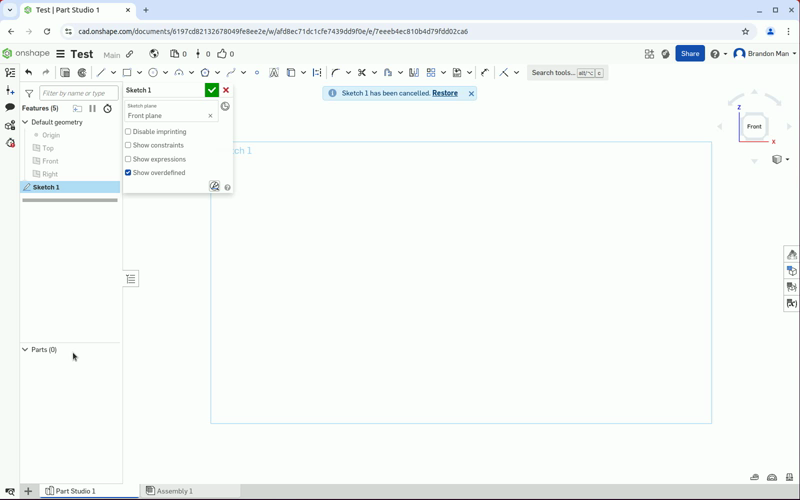
key(c)
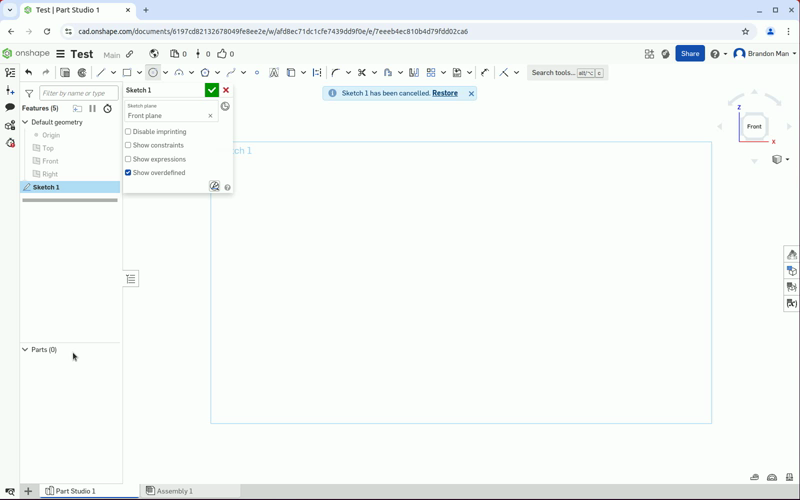
key_down(shift)
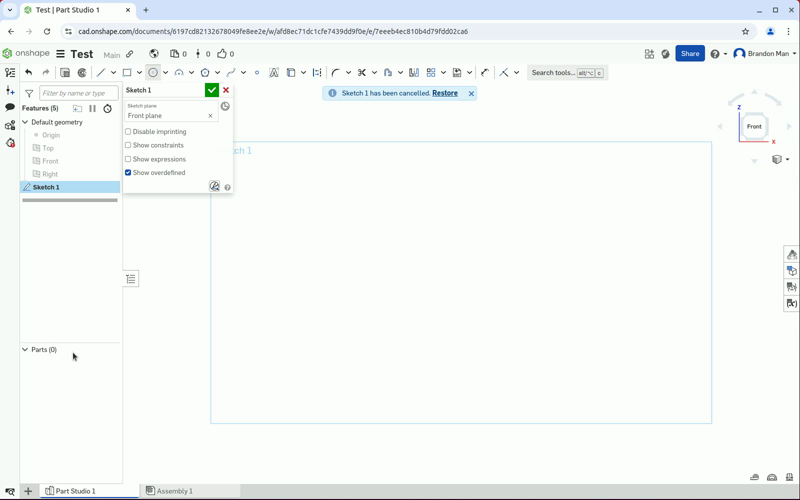
mouse_move(460, 282)
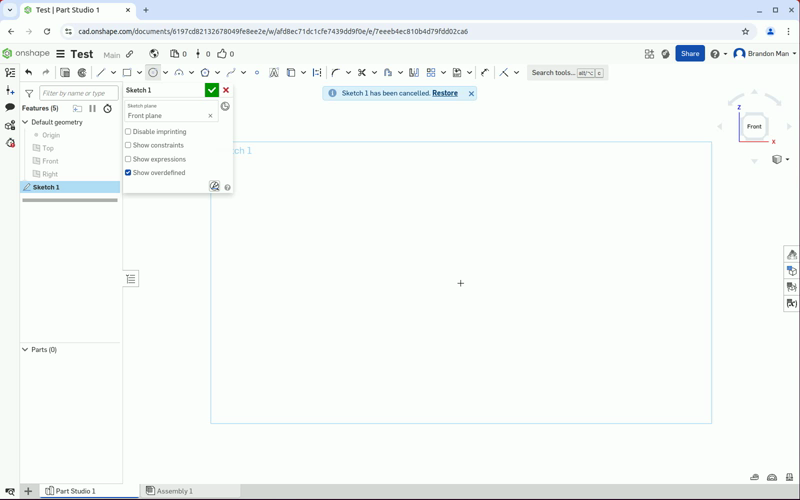
click(460, 282)
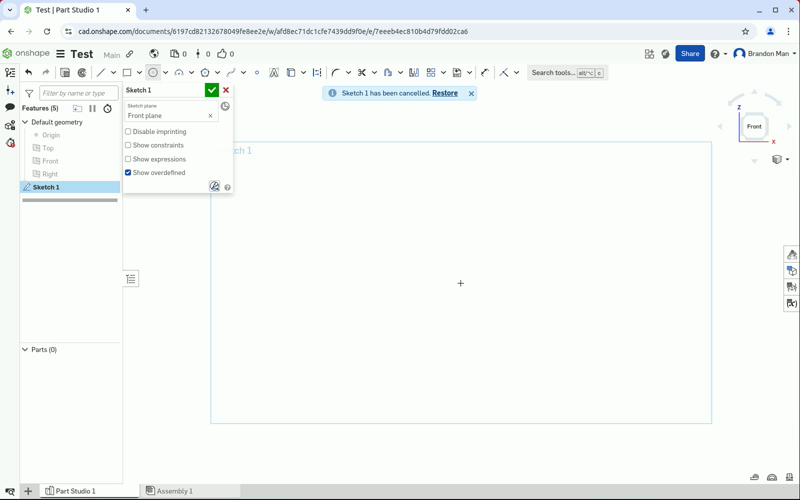
key_up(shift)
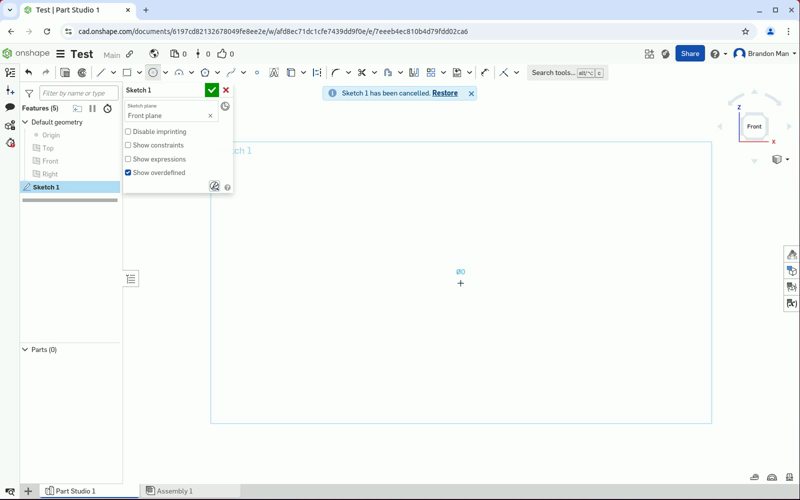
mouse_move(505, 282)
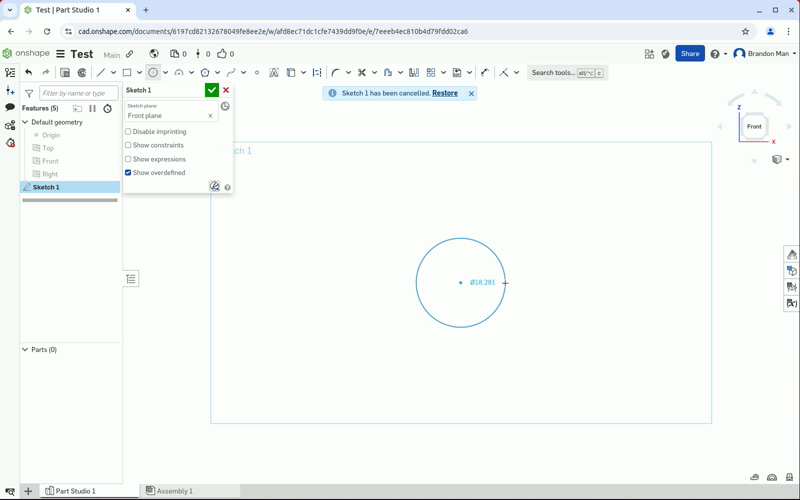
click(505, 282)
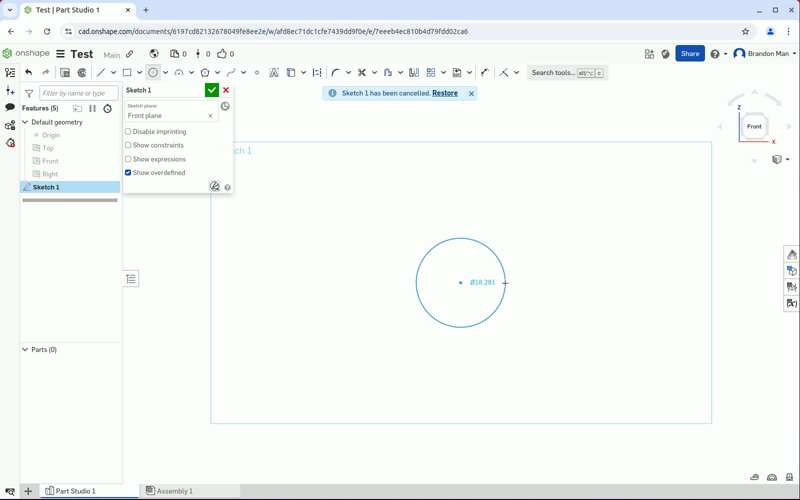
key(esc)
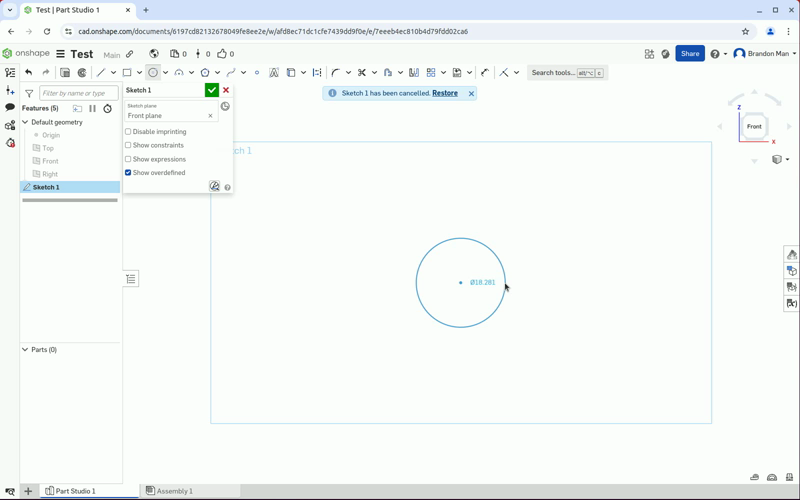
key(c)
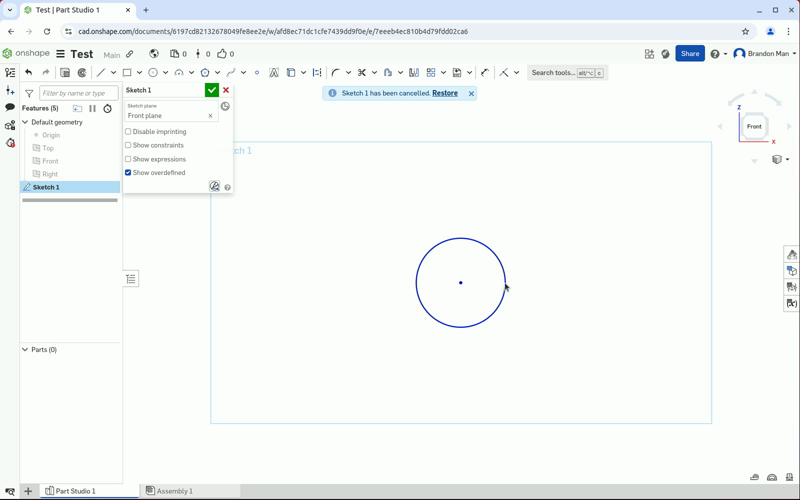
key_down(shift)
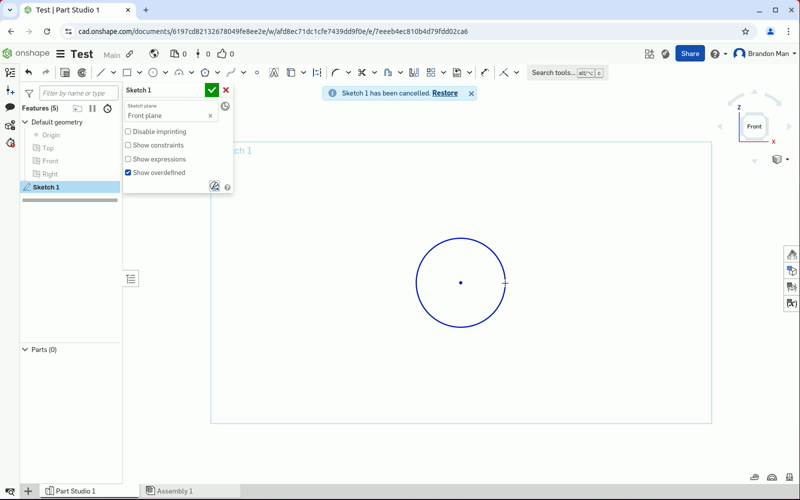
mouse_move(460, 282)
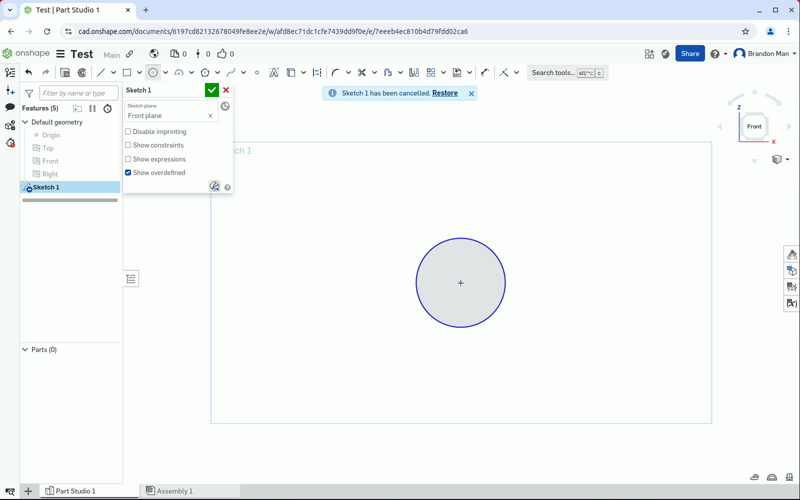
click(460, 282)
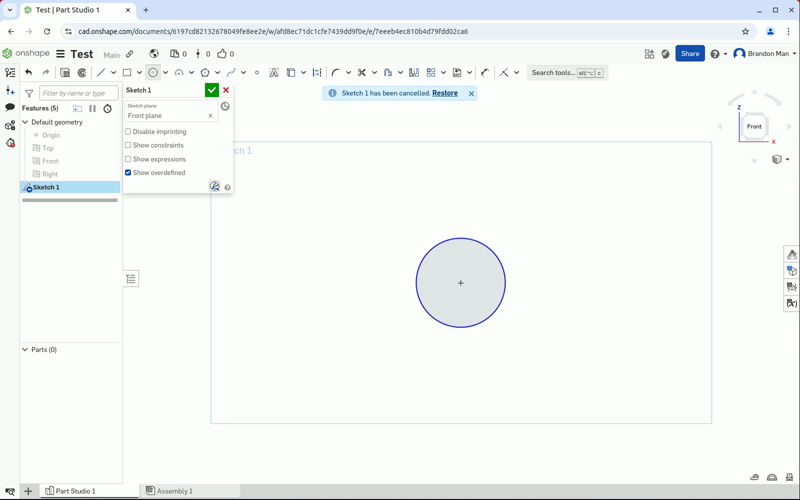
key_up(shift)
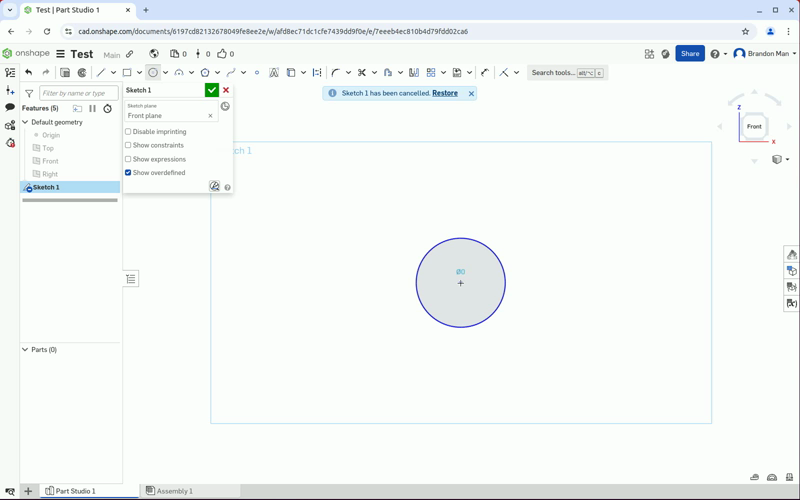
mouse_move(478, 282)
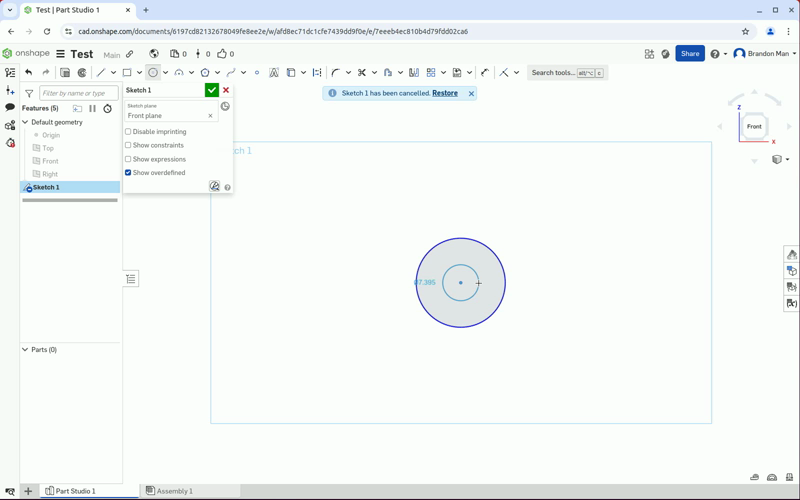
click(478, 282)
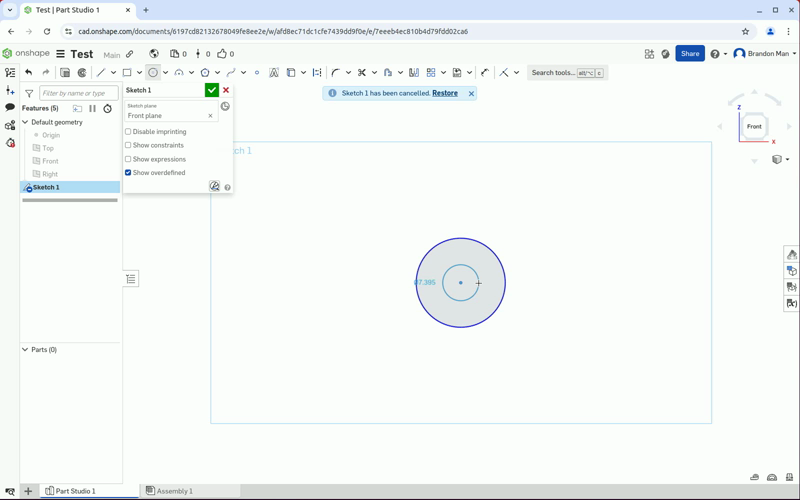
key(esc)
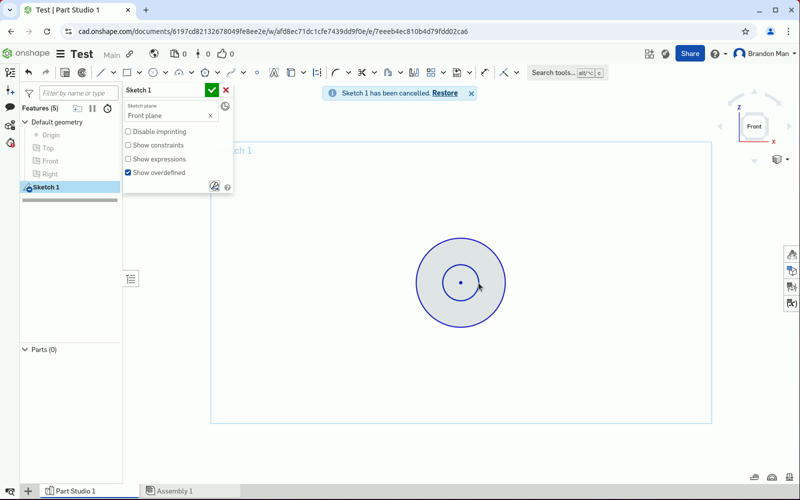
mouse_move(440, 316)
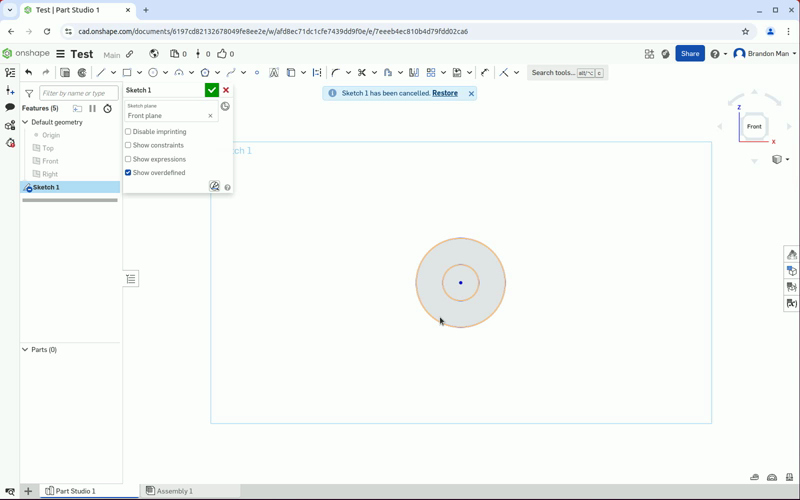
click(440, 316)
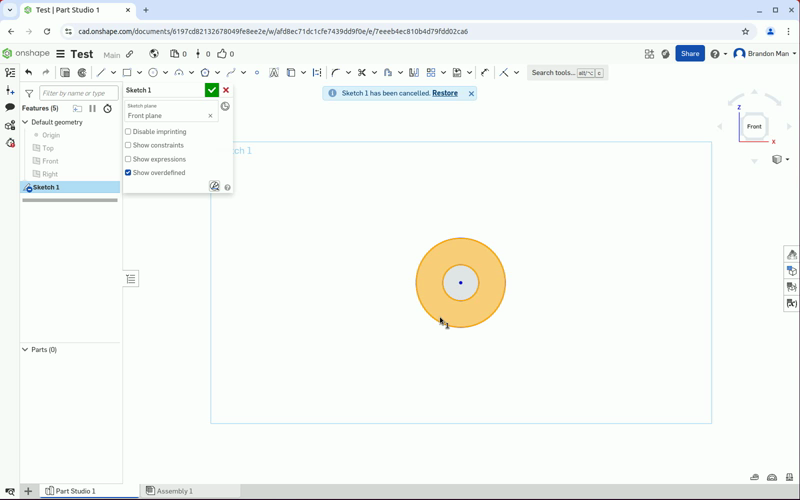
mouse_move(73, 352)
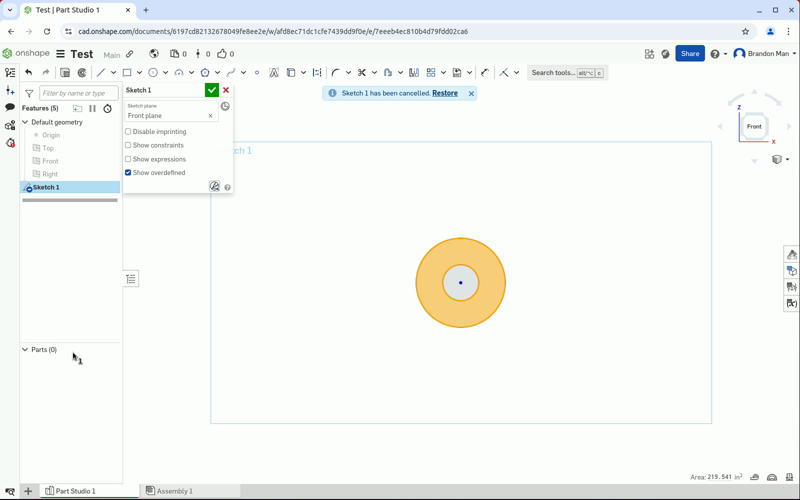
key(shift+y)
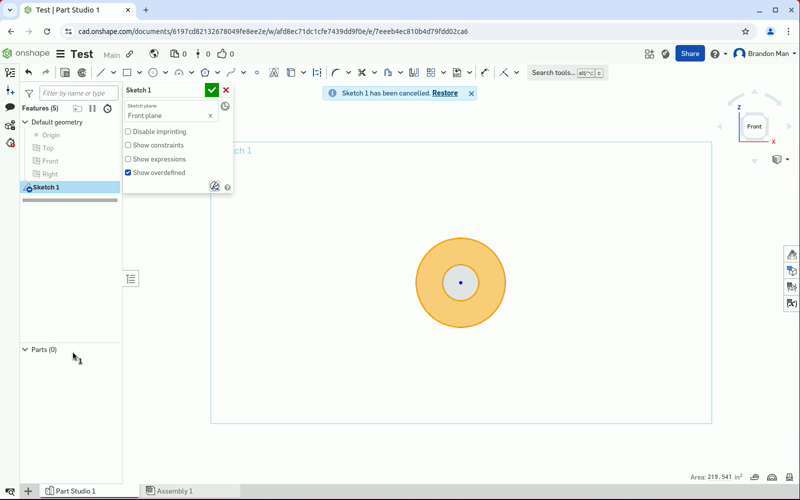
key(shift+e)
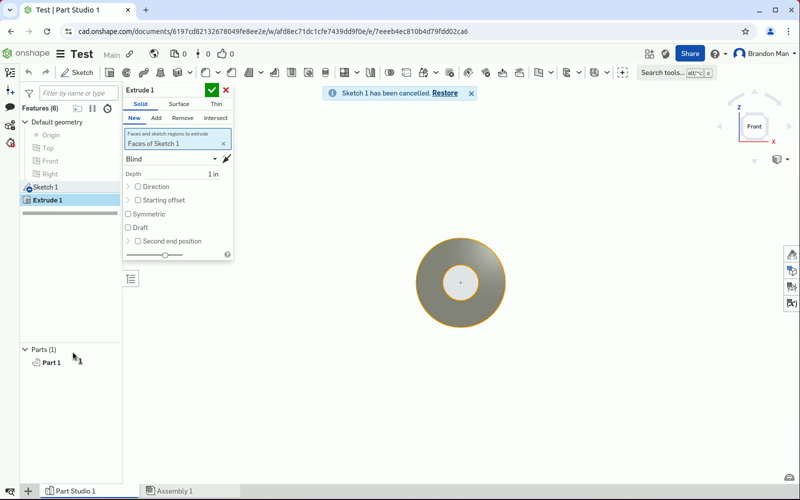
mouse_move(143, 106)
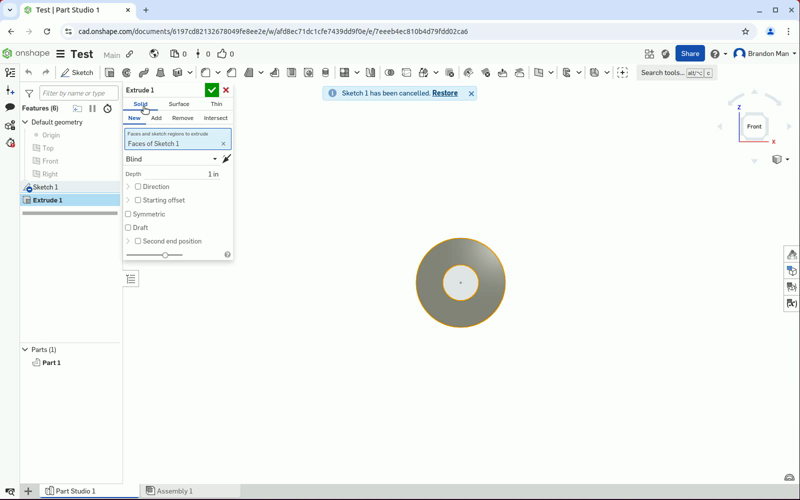
click(143, 106)
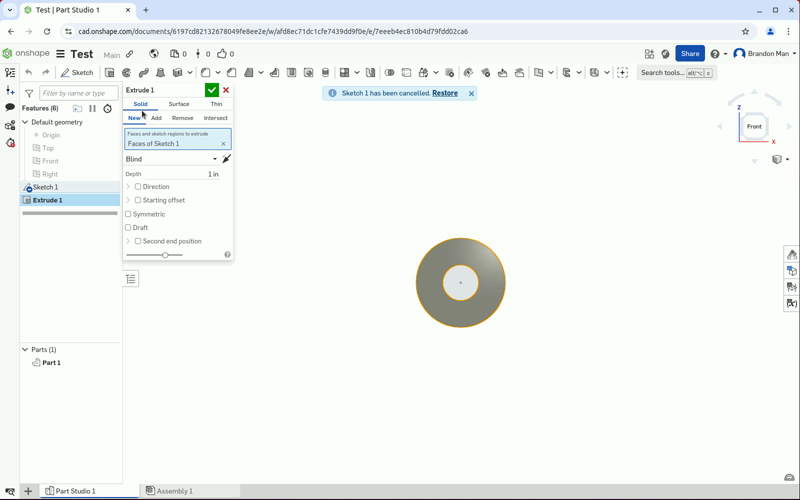
mouse_move(137, 120)
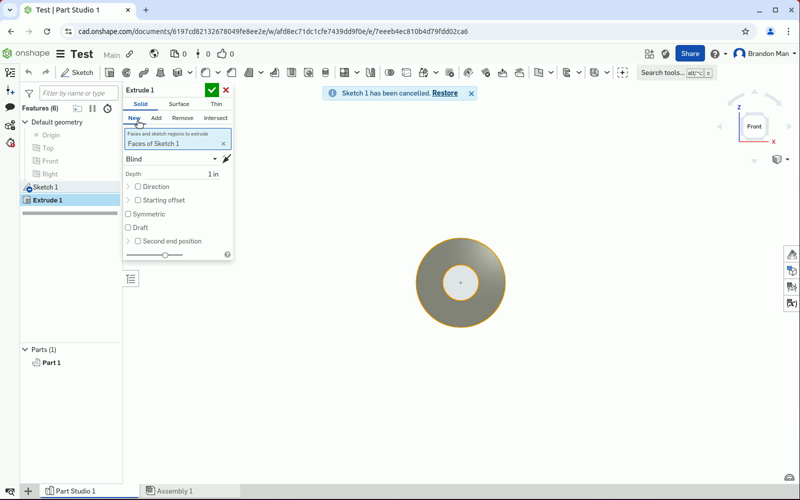
click(137, 120)
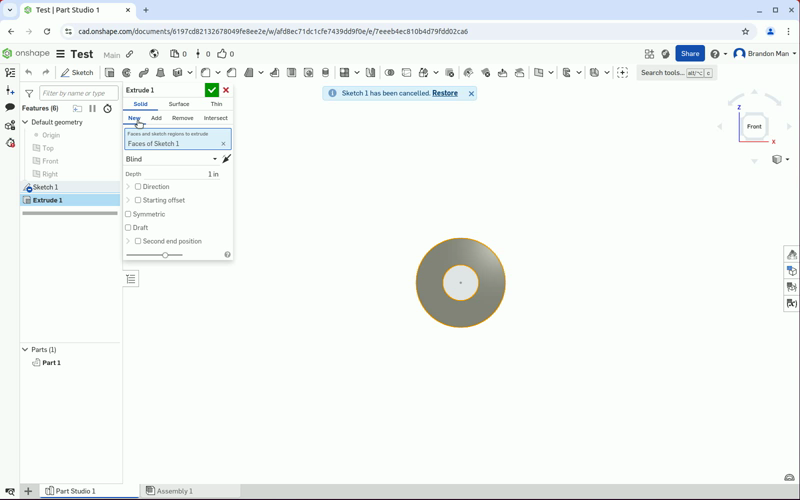
key(tab, 4)
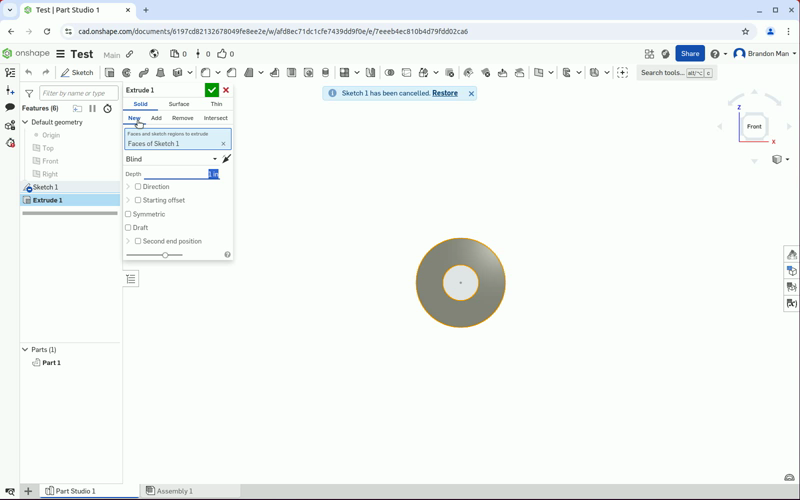
text(3.611)
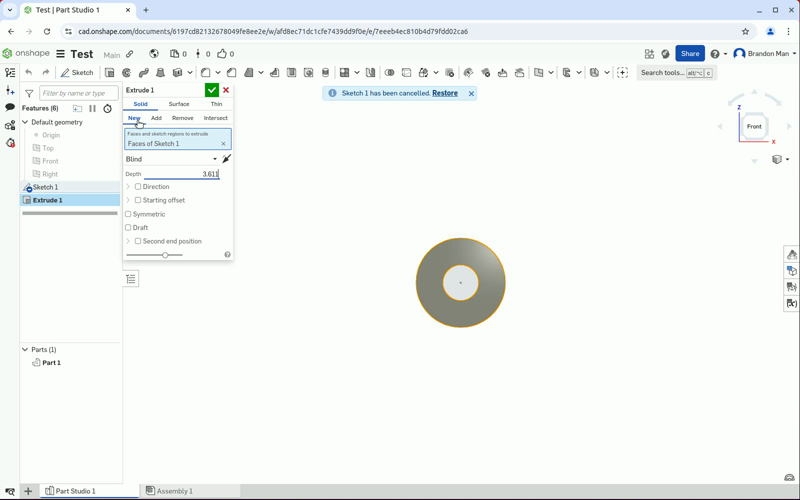
key(enter)
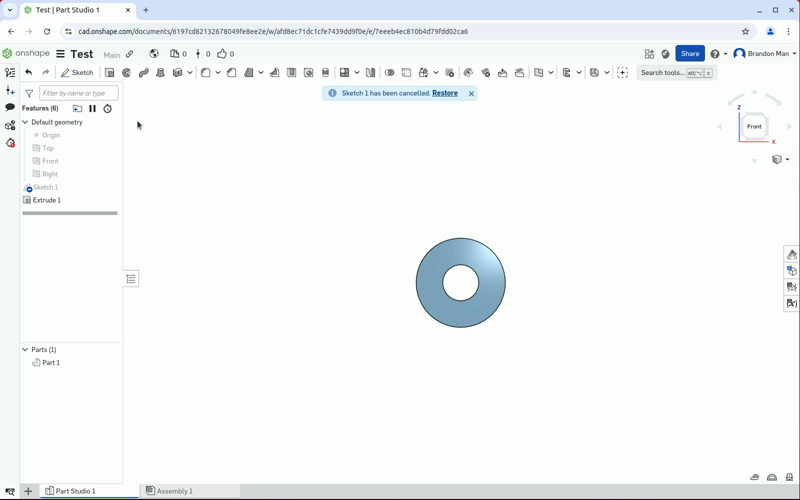
key(shift+h)
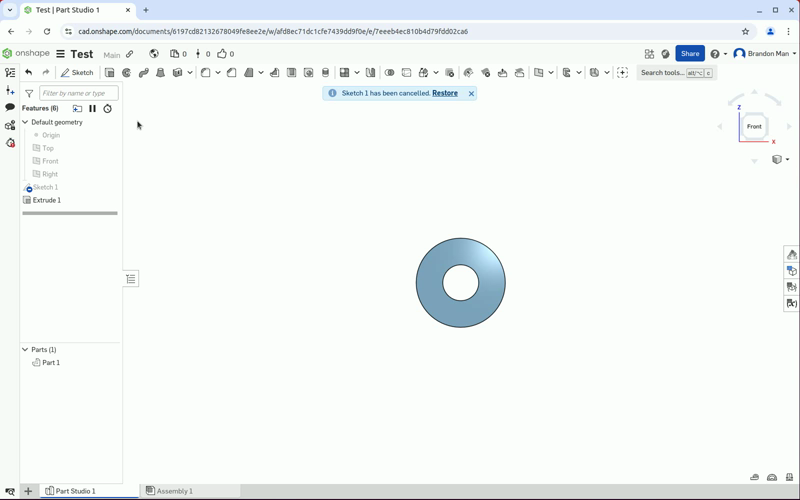
key(shift+h)
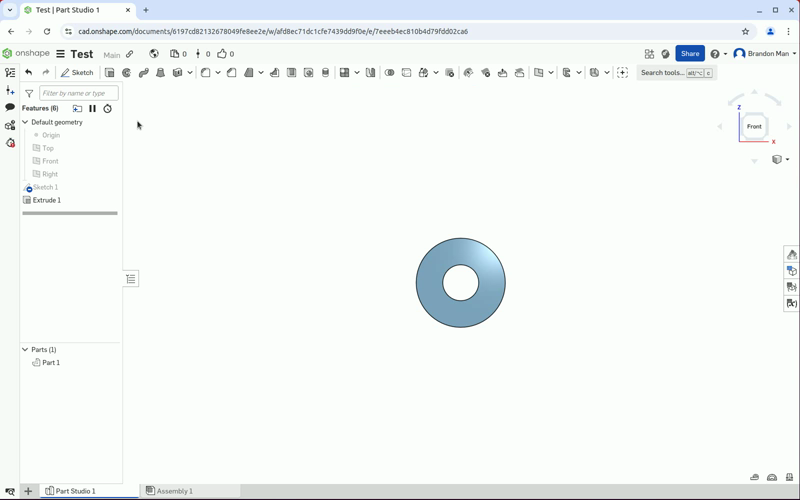
mouse_move(73, 189)
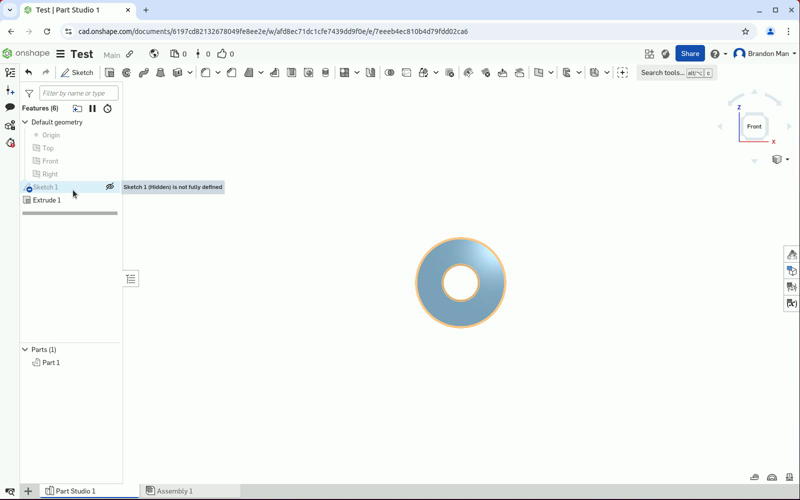
click(73, 189)
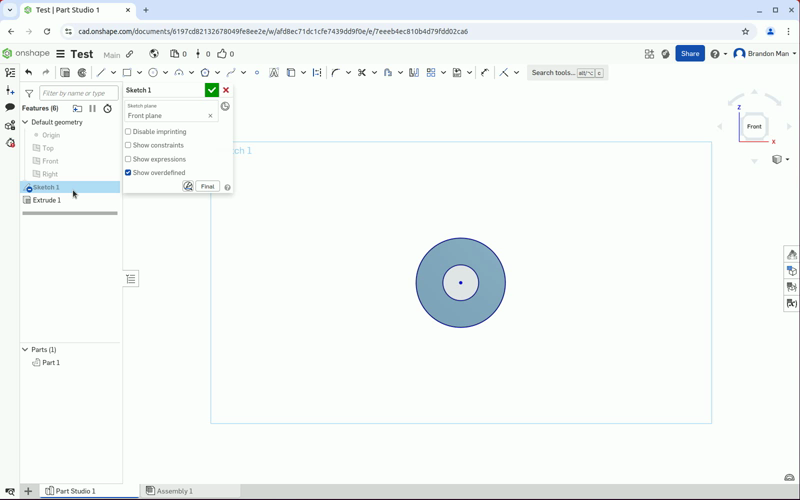
mouse_move(229, 92)
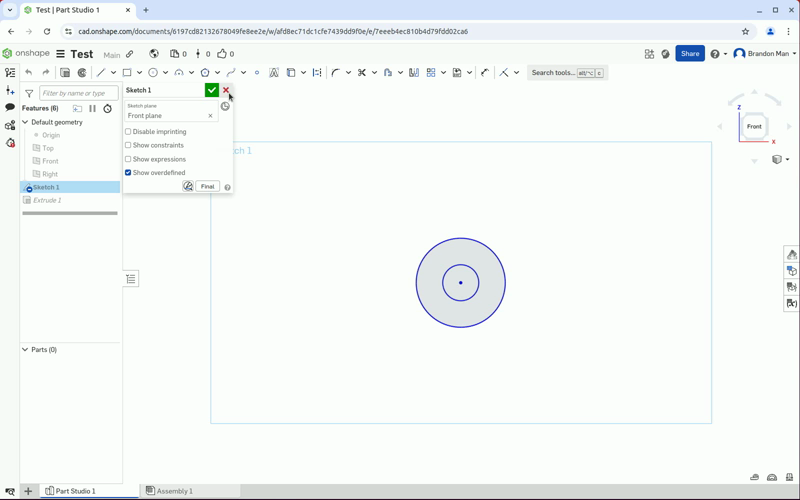
click(229, 92)
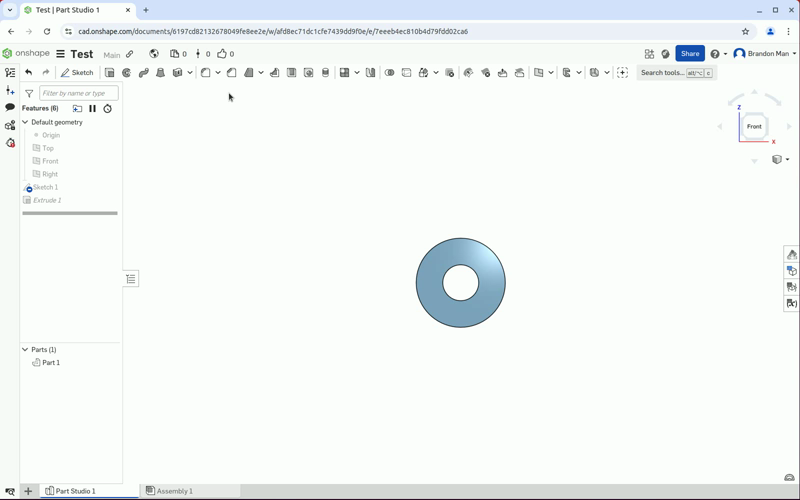
mouse_move(541, 75)
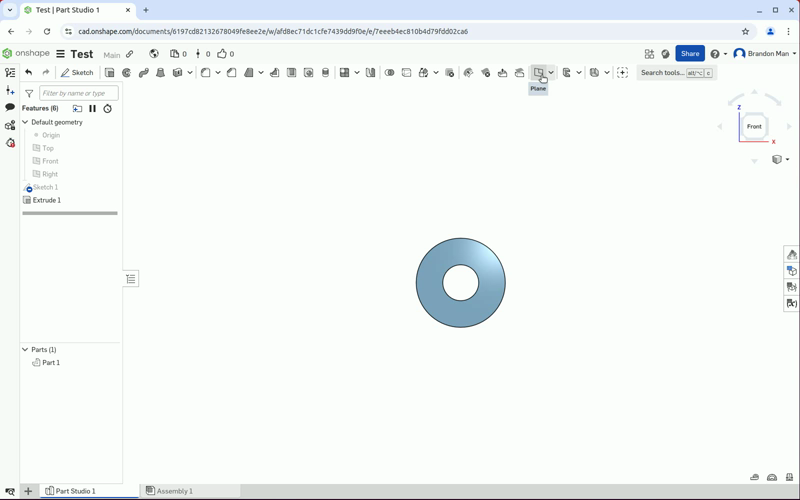
click(541, 75)
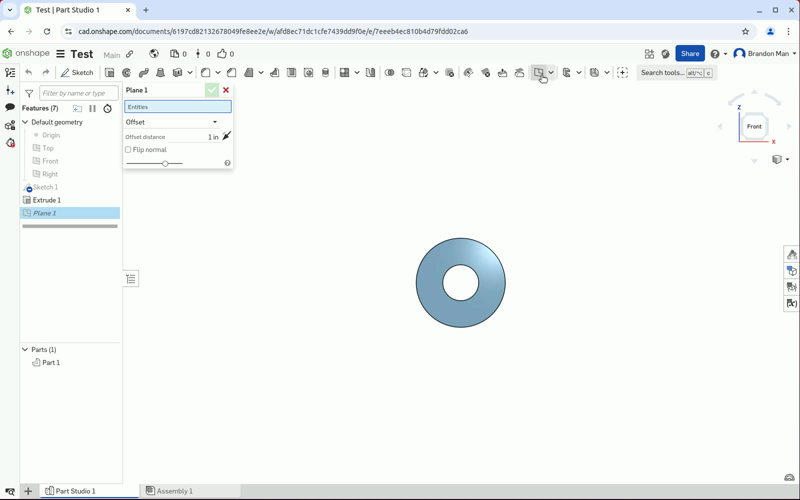
mouse_move(73, 163)
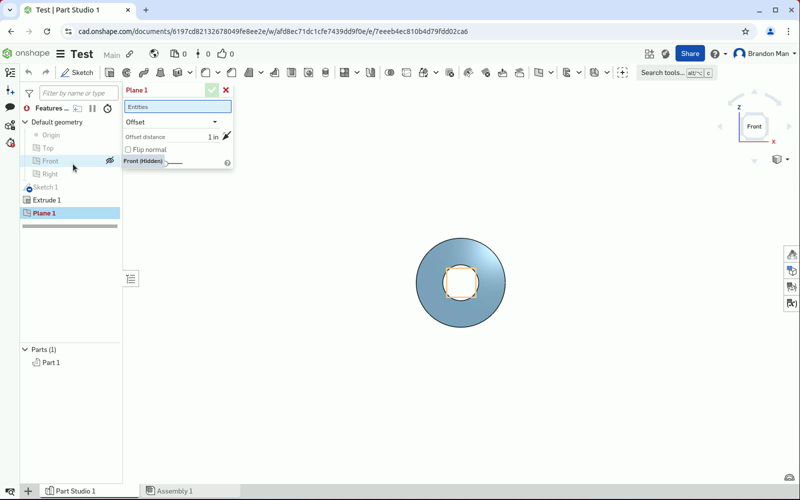
click(73, 163)
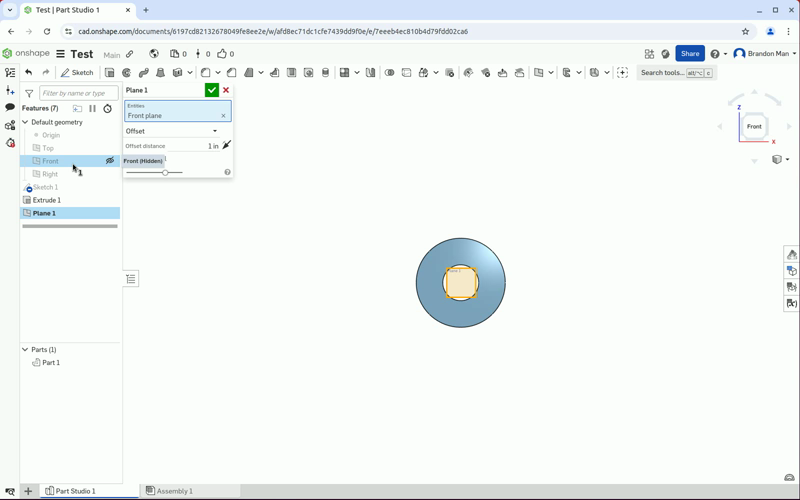
key(tab, 2)
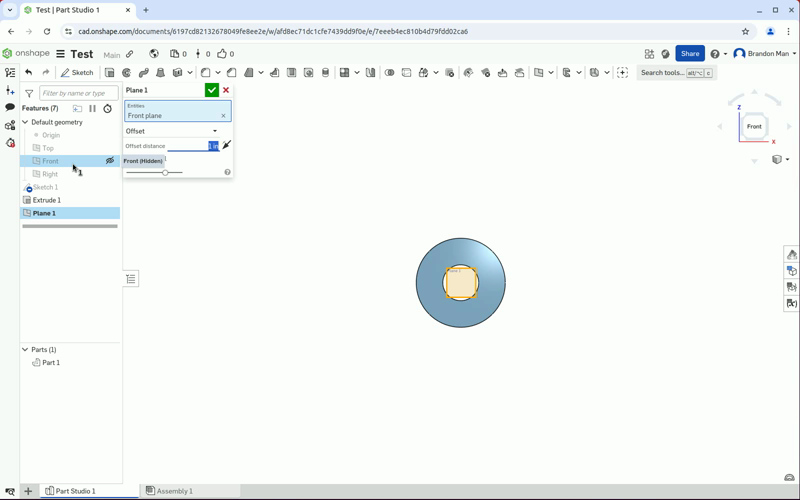
text(3.605)
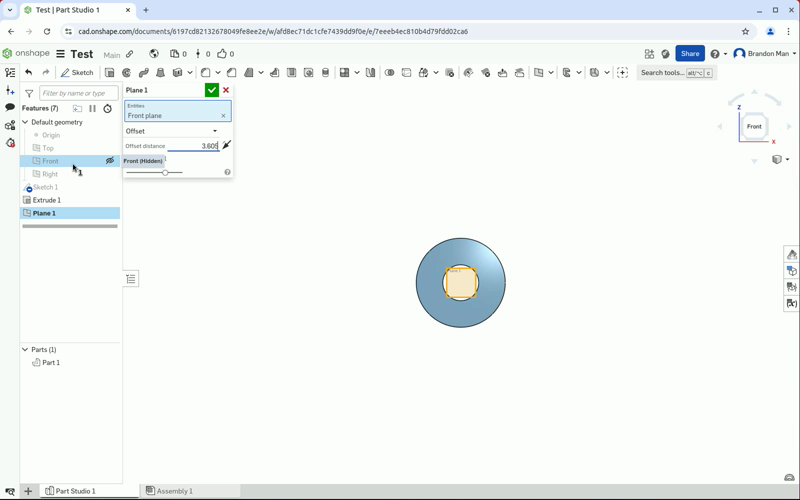
key(enter, 2)
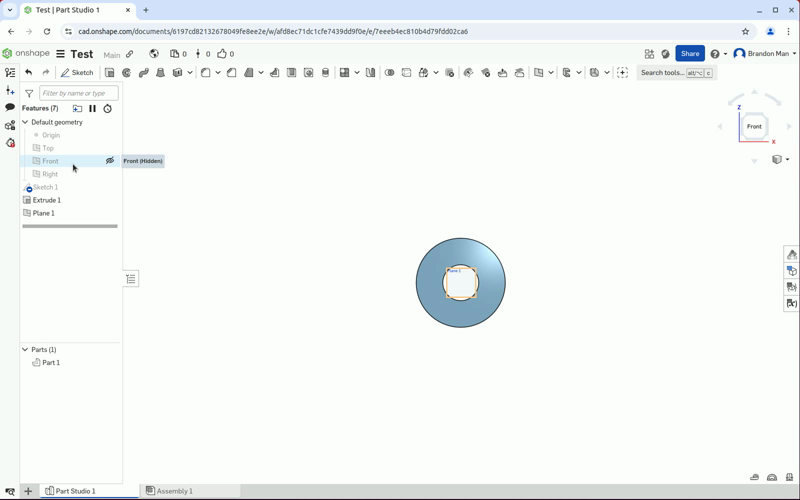
key(shift+s)
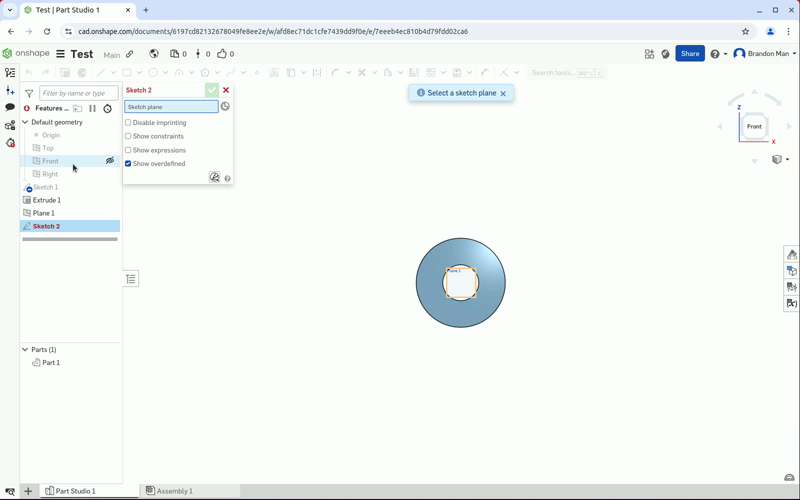
mouse_move(73, 215)
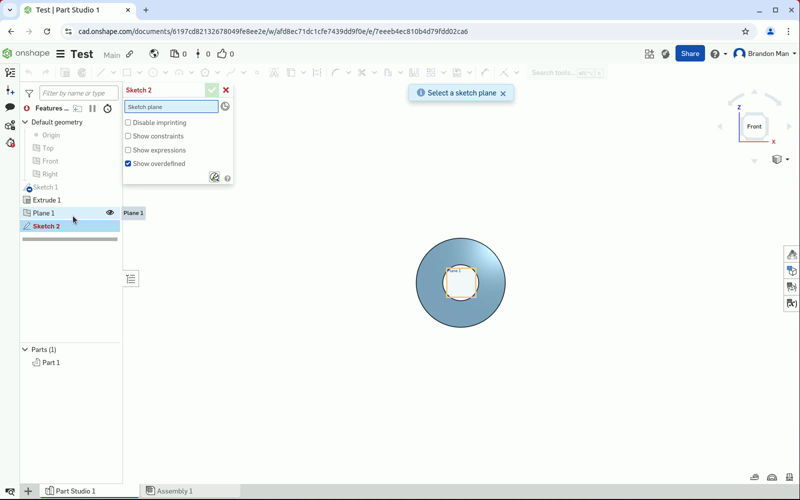
click(73, 215)
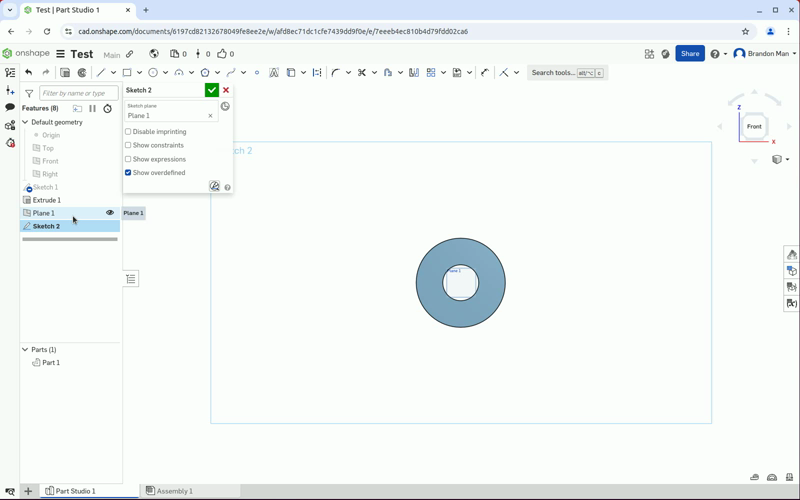
mouse_move(73, 352)
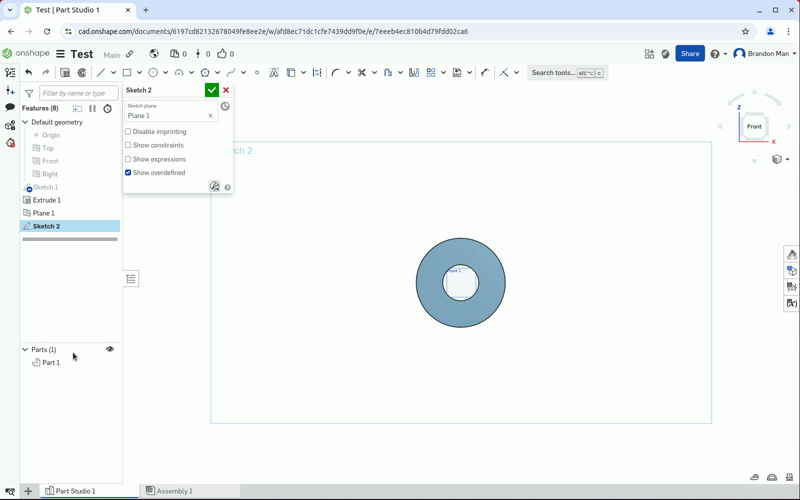
key(y)
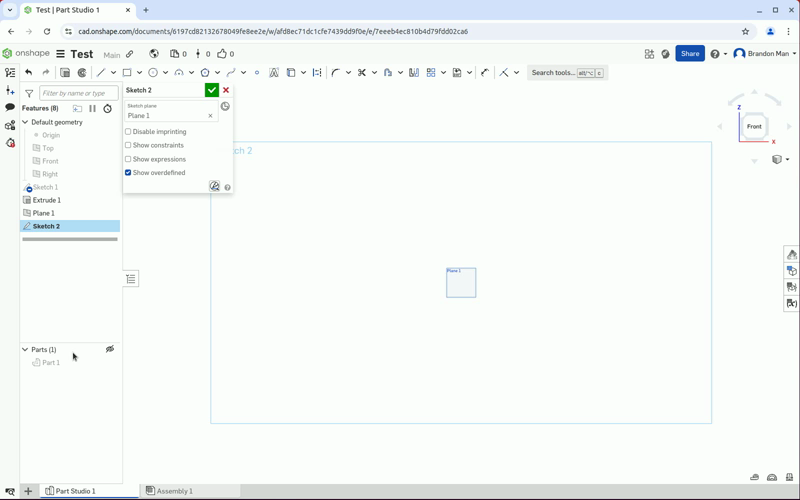
key(c)
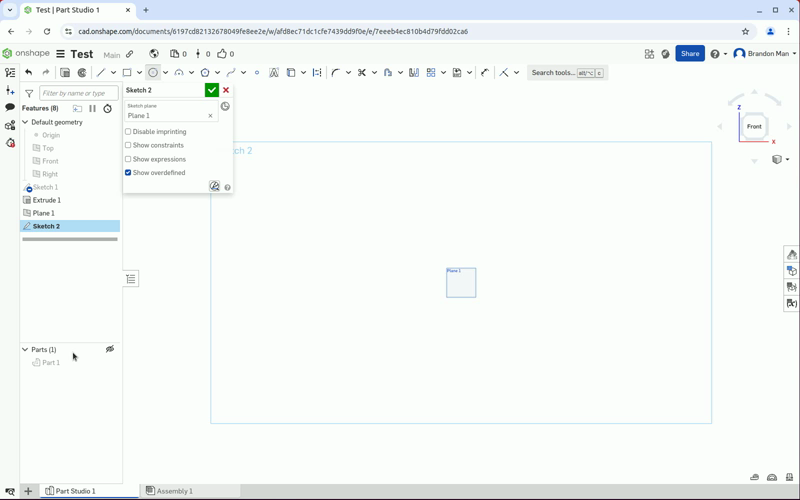
key_down(shift)
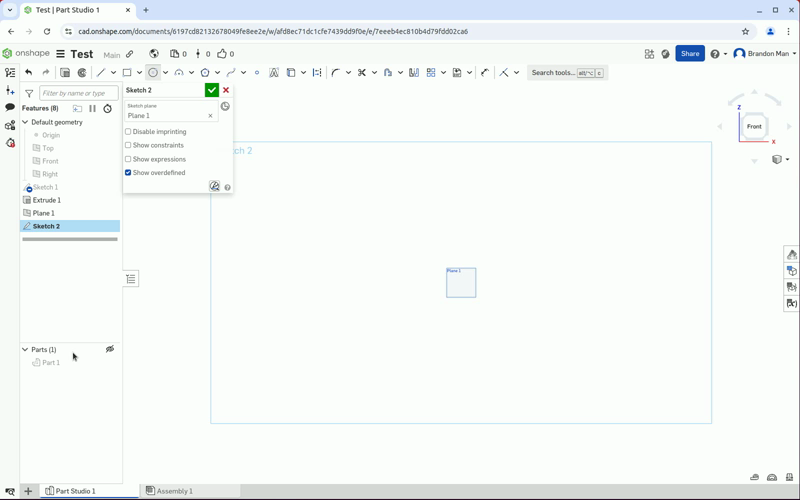
mouse_move(460, 282)
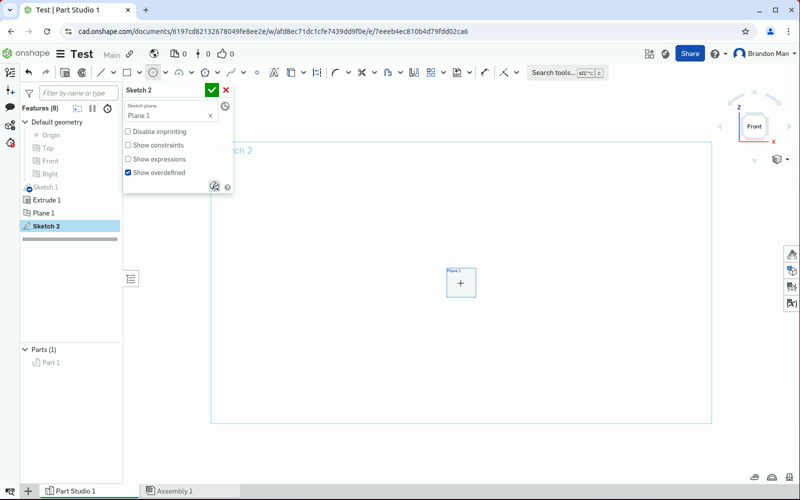
click(460, 282)
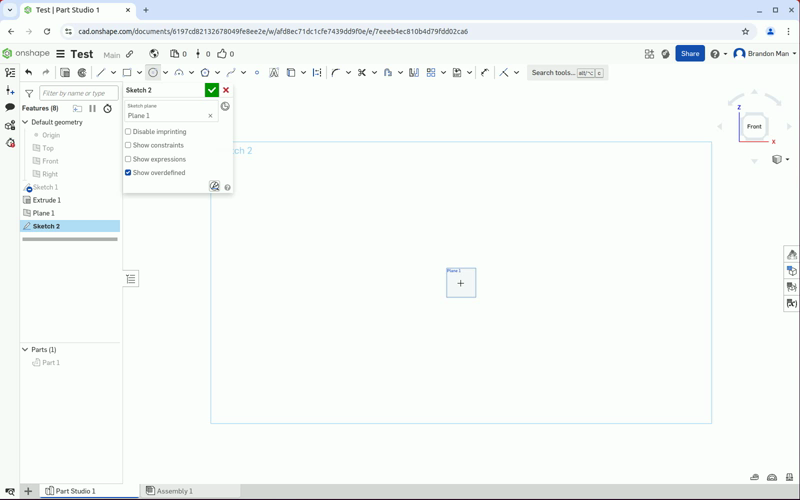
key_up(shift)
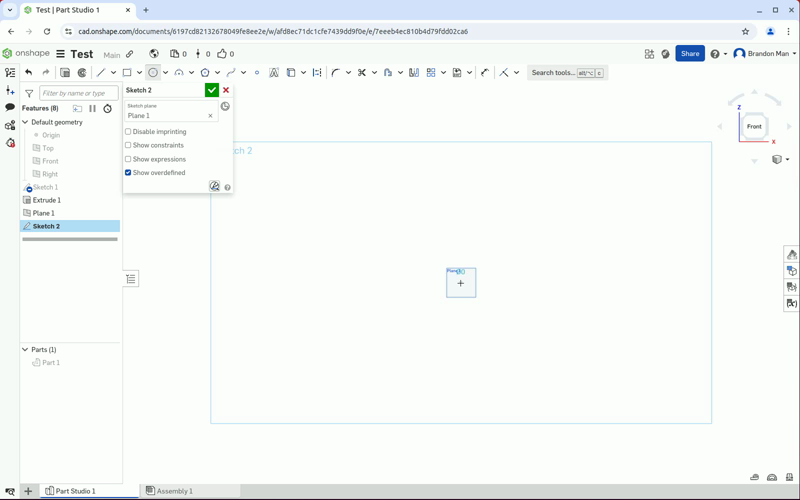
mouse_move(492, 282)
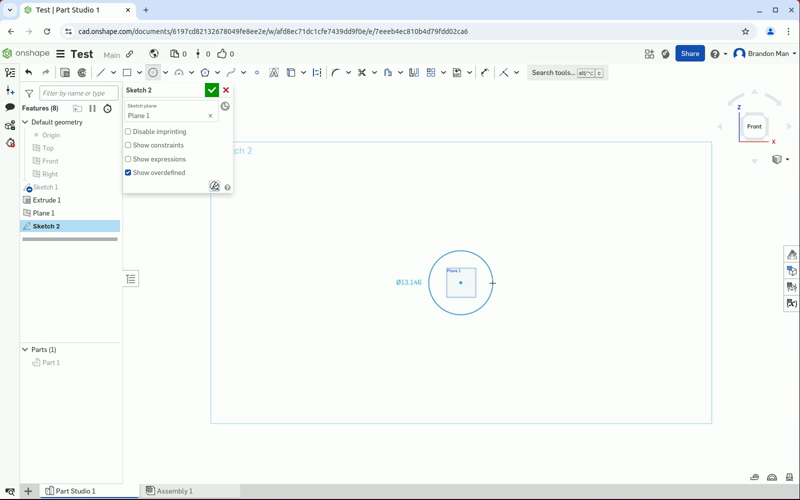
click(492, 282)
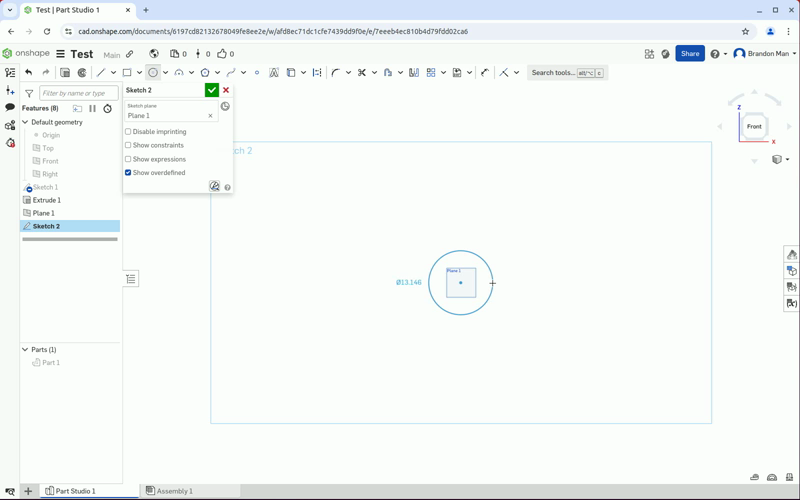
key(esc)
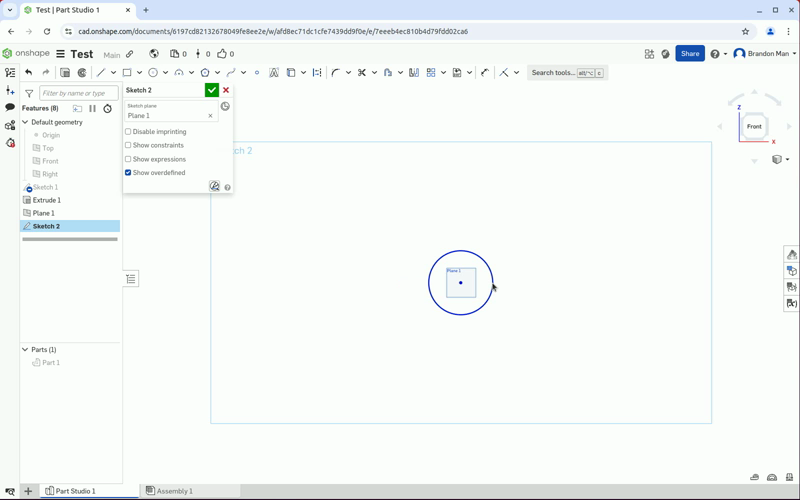
key(c)
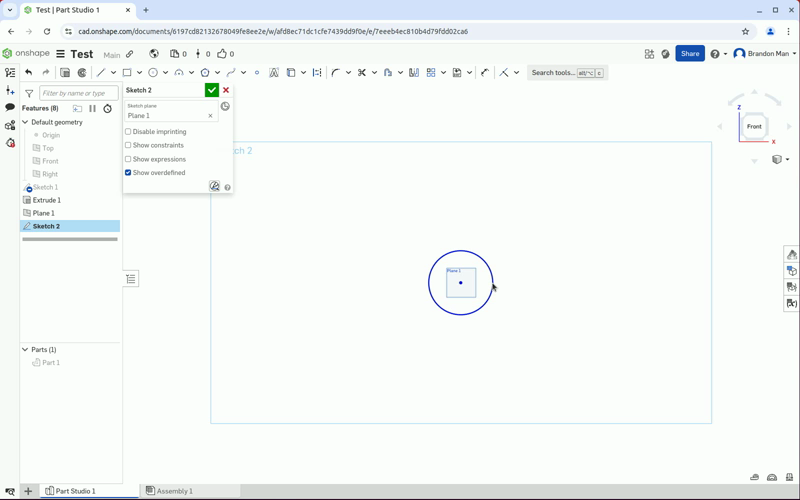
key_down(shift)
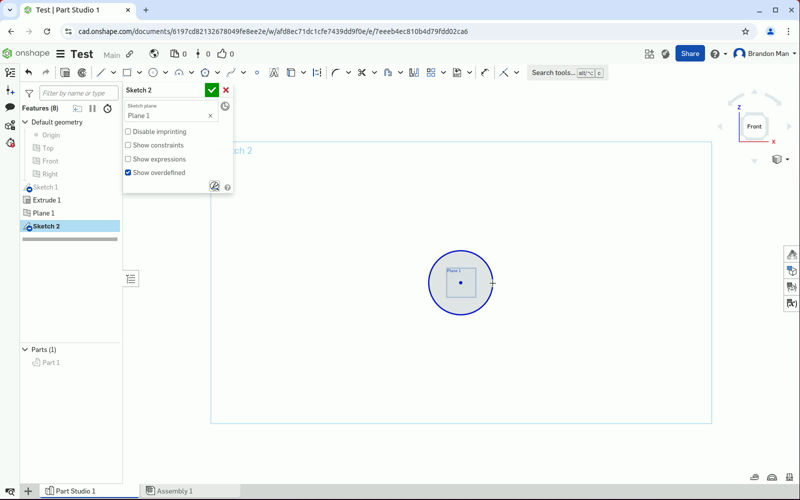
mouse_move(460, 282)
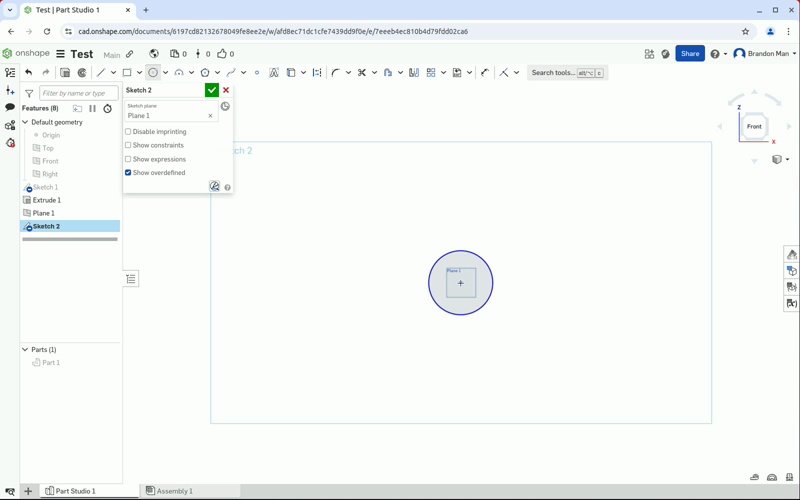
click(460, 282)
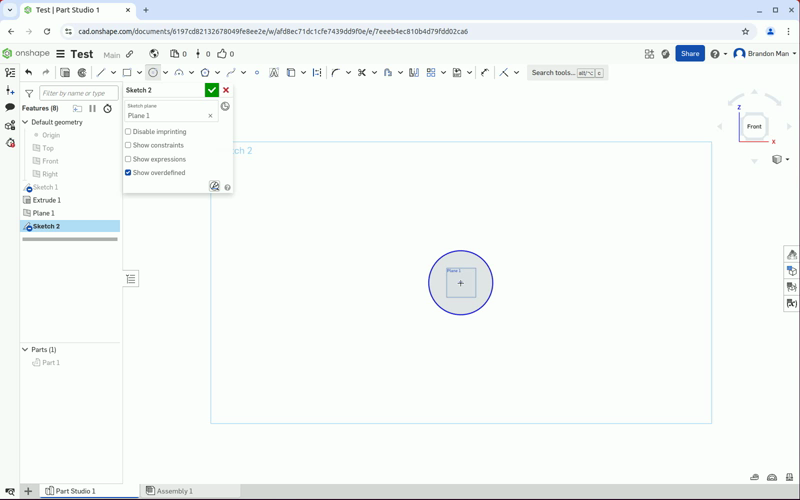
key_up(shift)
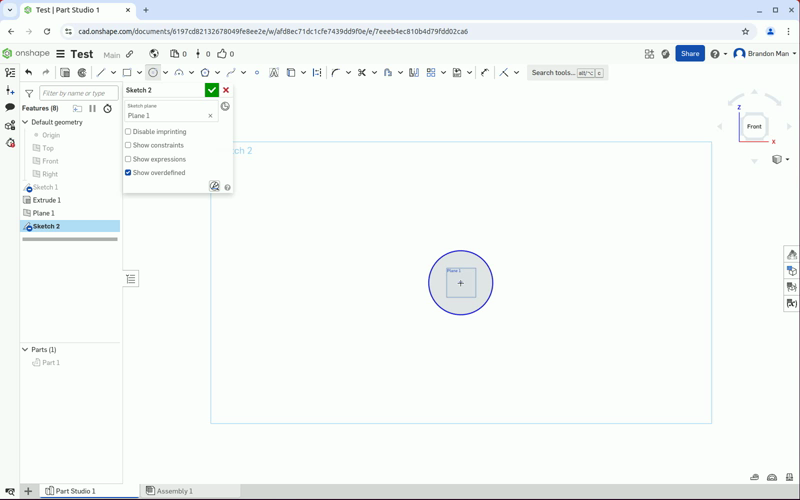
mouse_move(478, 282)
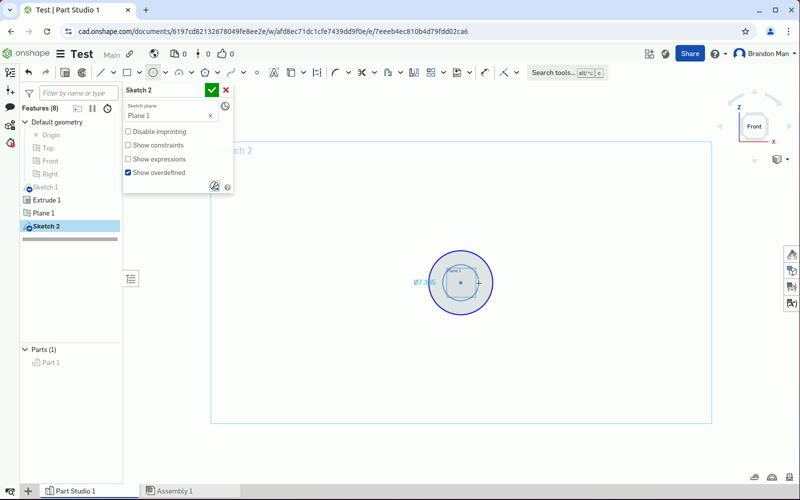
click(478, 282)
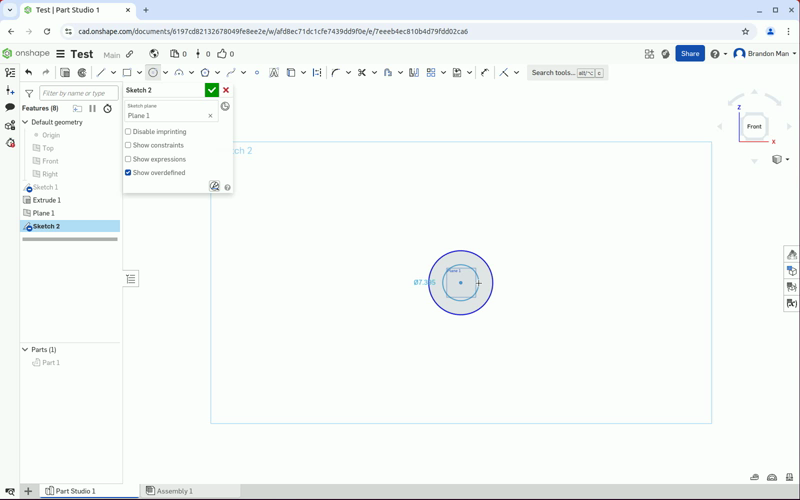
key(esc)
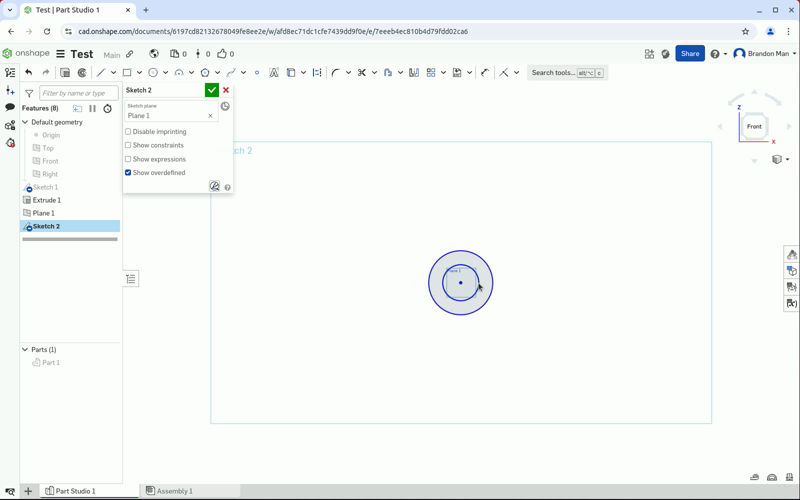
mouse_move(477, 258)
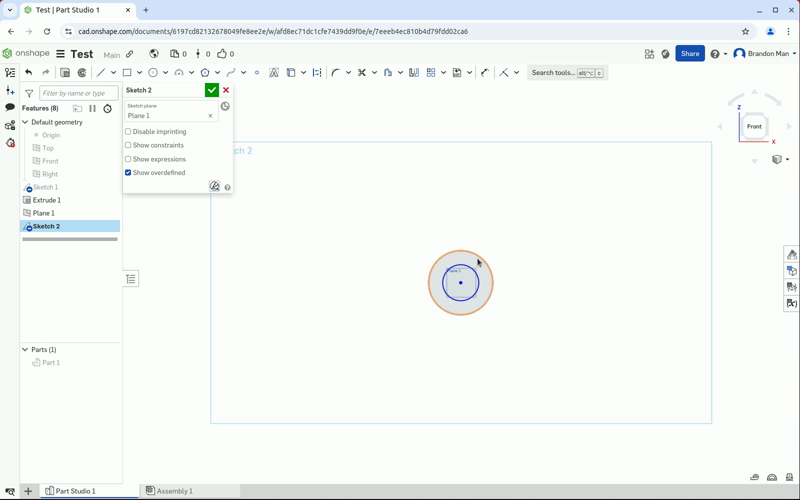
click(477, 258)
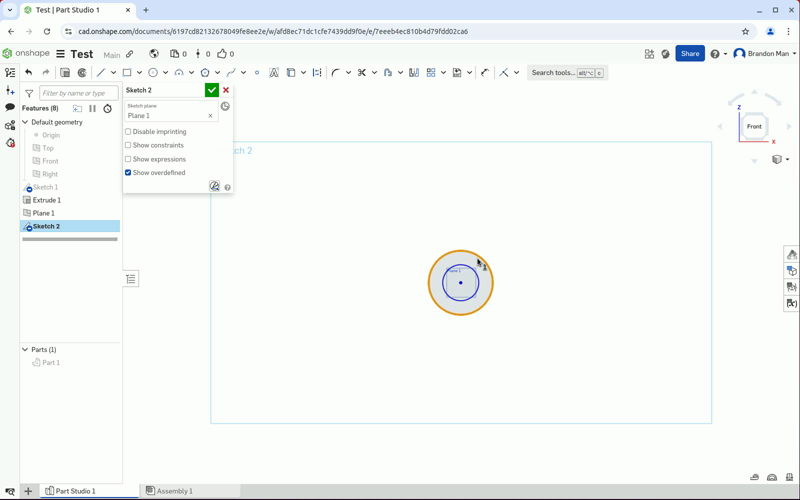
mouse_move(73, 352)
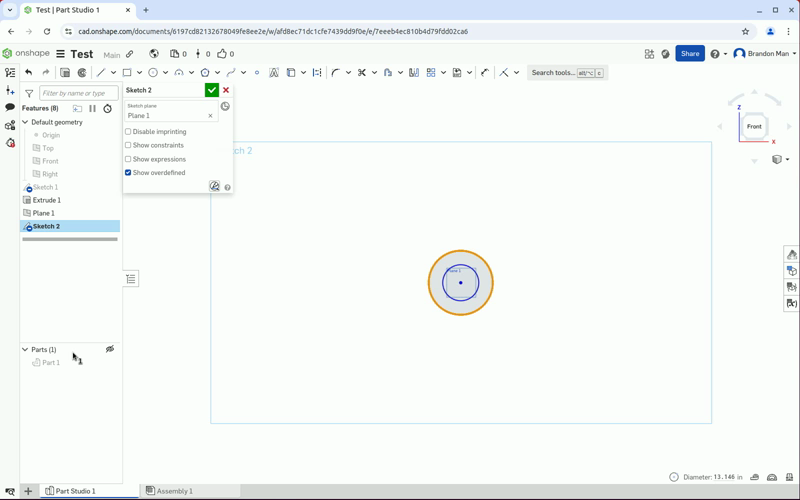
key(shift+y)
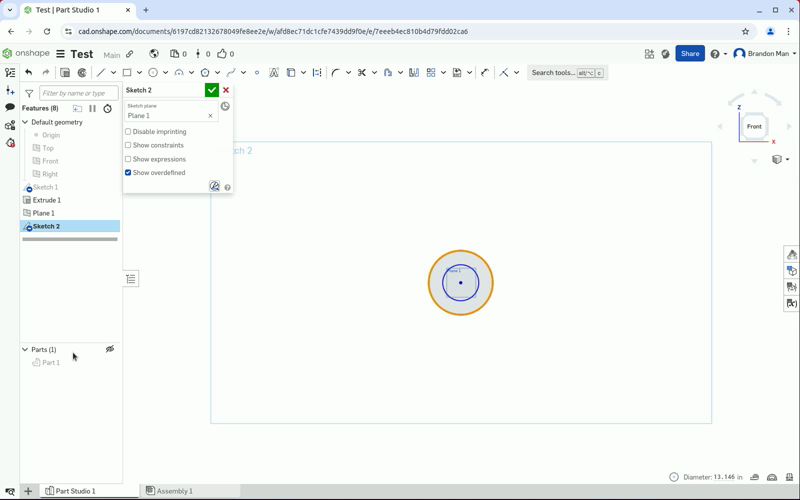
key(shift+e)
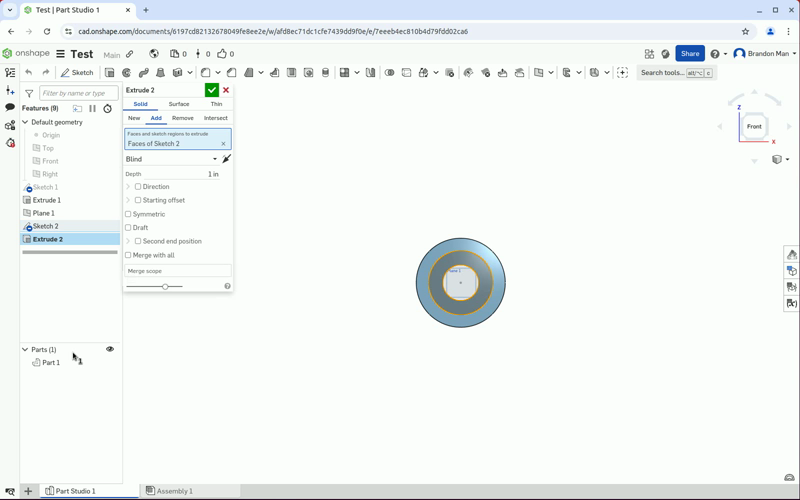
mouse_move(143, 106)
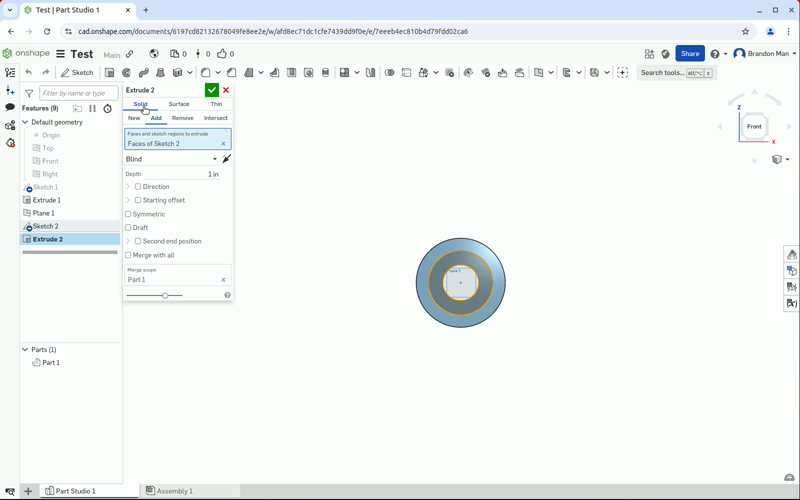
click(143, 106)
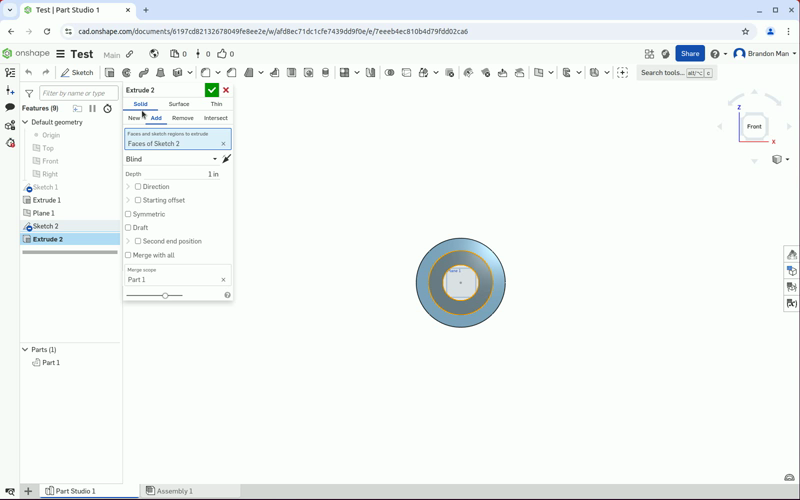
mouse_move(137, 120)
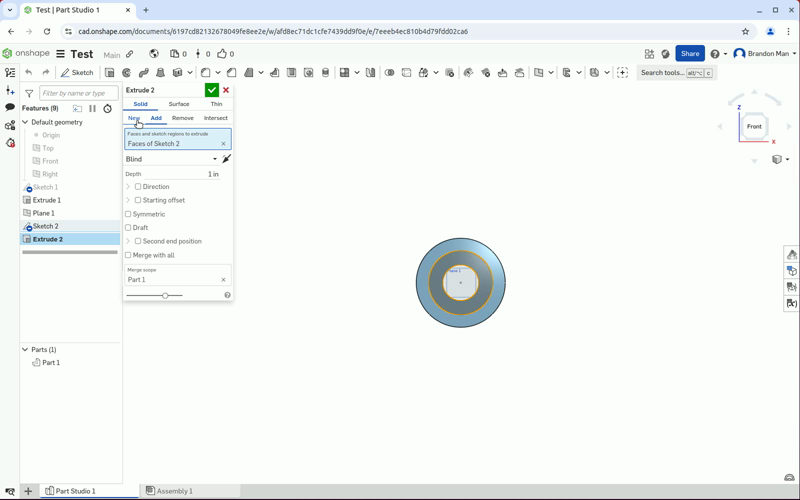
click(137, 120)
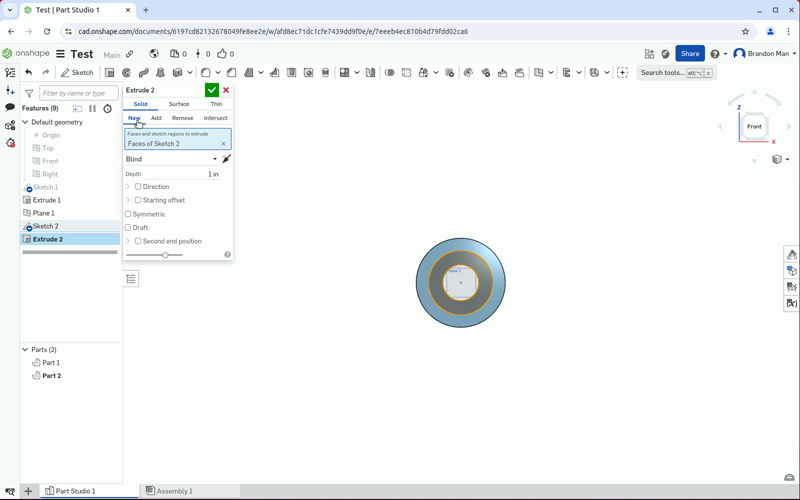
key(tab, 4)
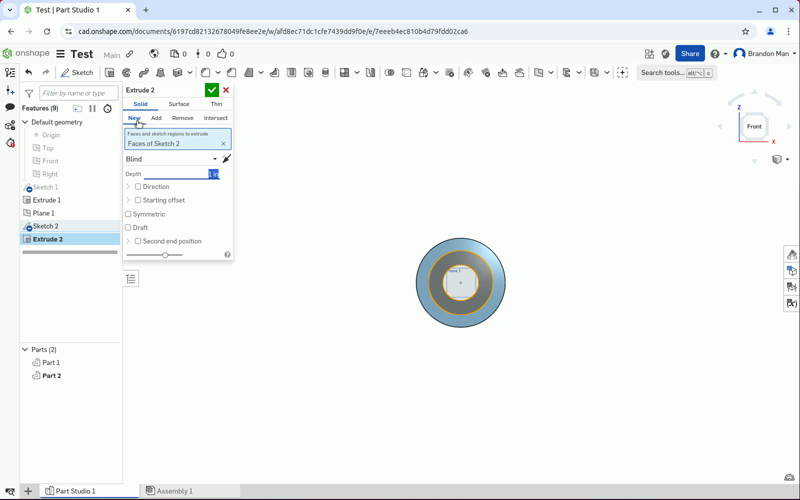
text(1.204)
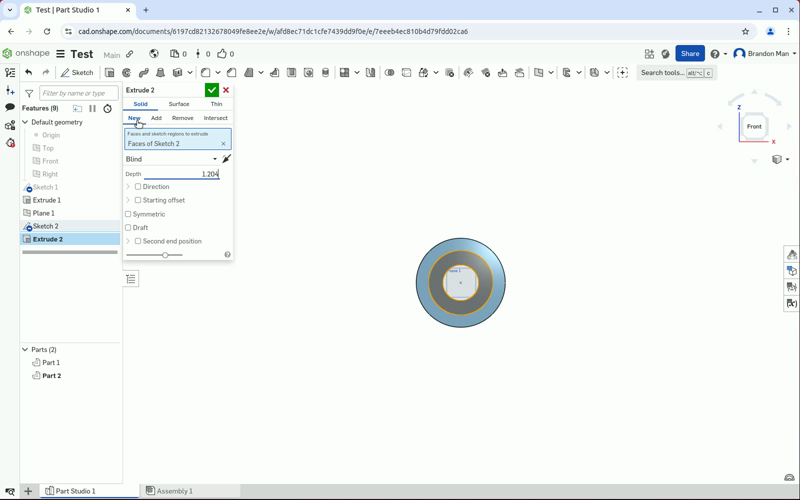
key(enter)
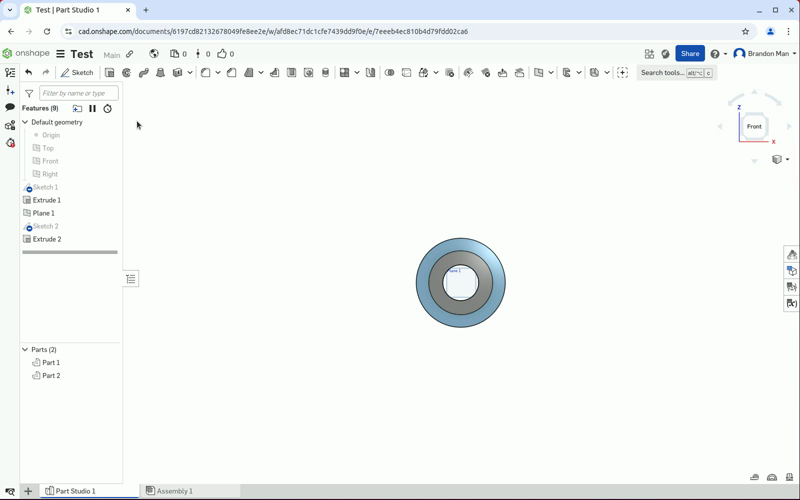
key(shift+h)
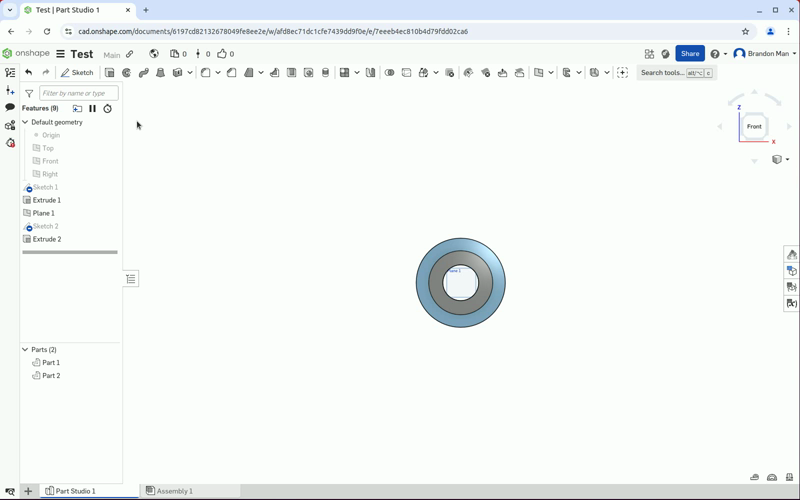
key(shift+h)
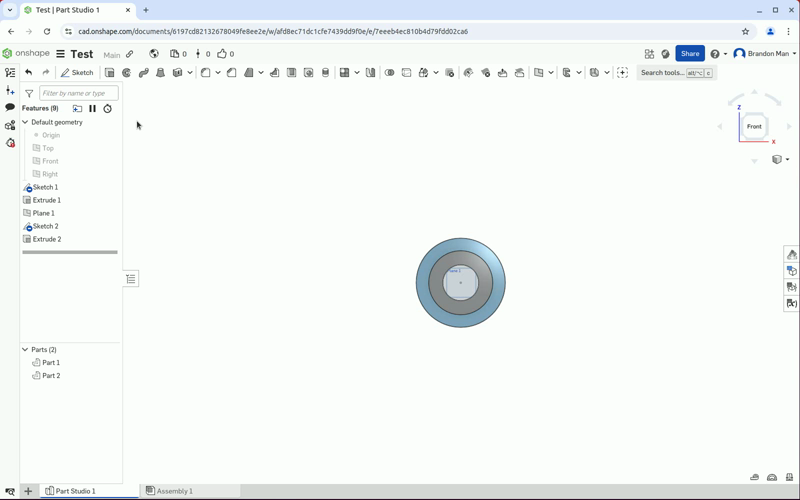
key(shift+7)
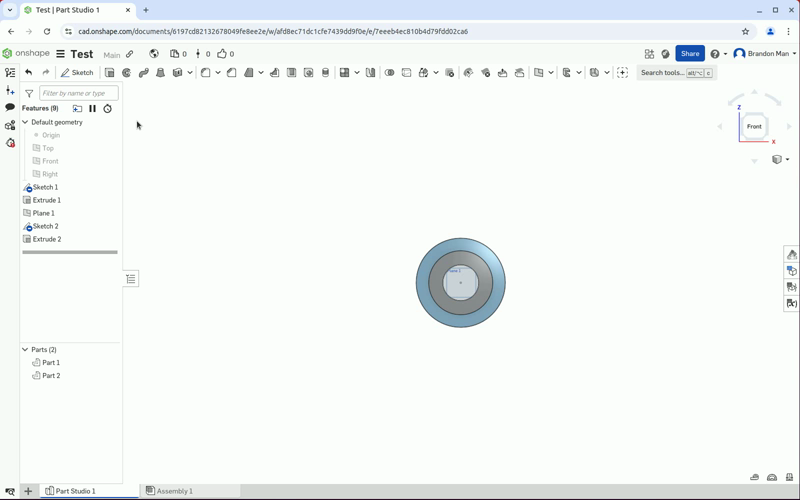
key(left, 2)
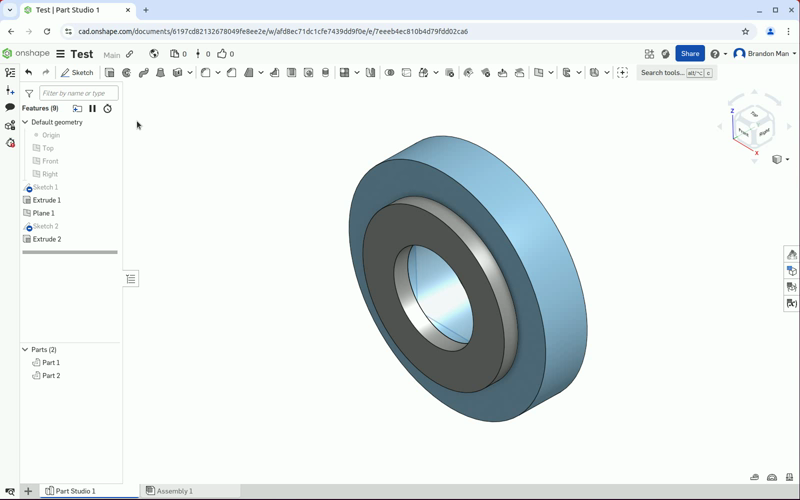
key(down, 2)
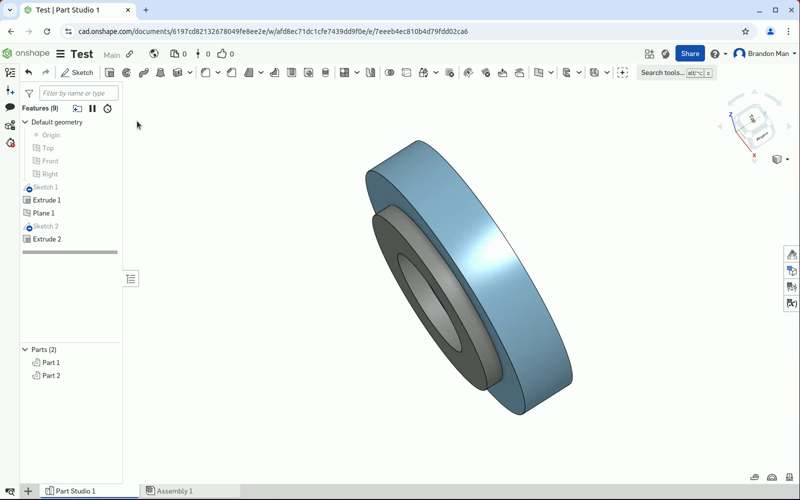
key(up, 2)
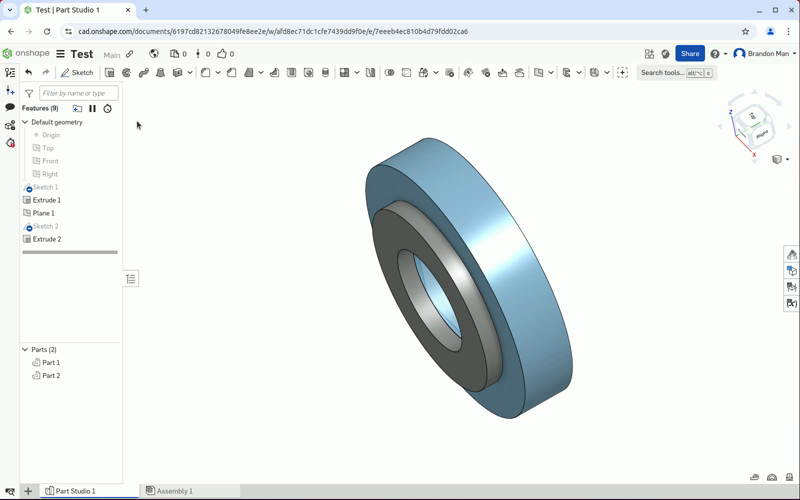
key(right, 2)
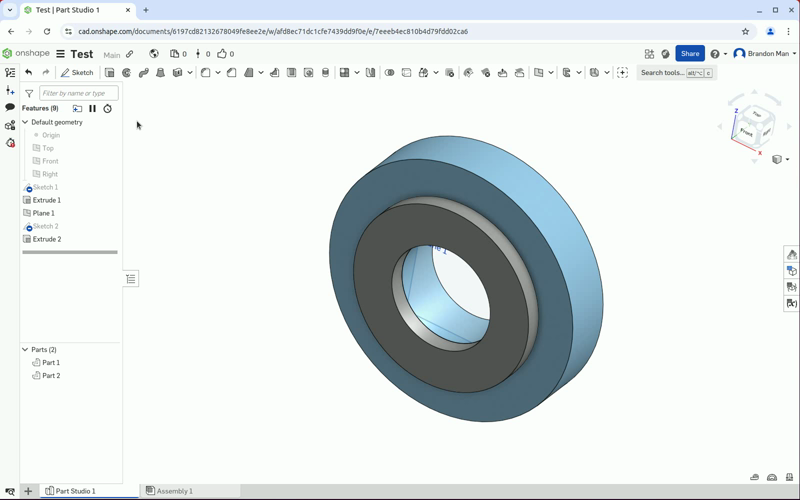
mouse_move(73, 189)
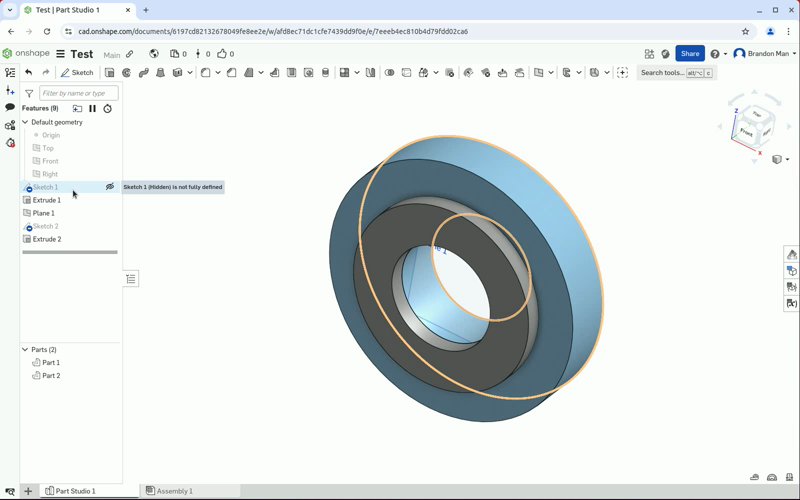
click(73, 189)